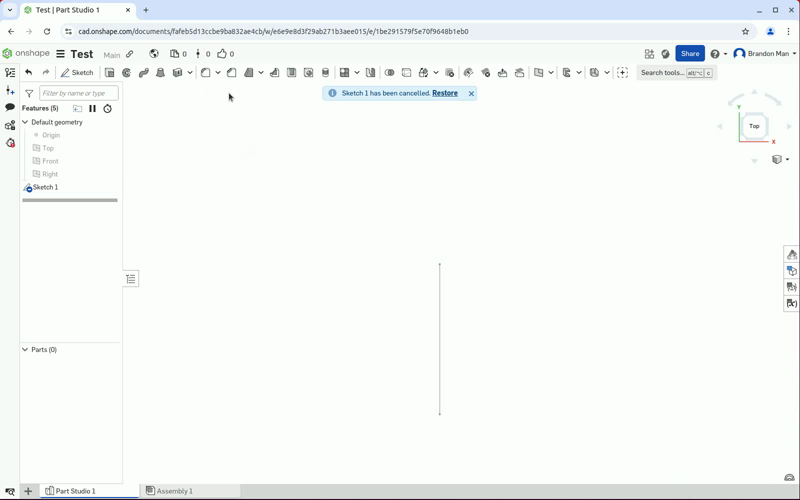
key(shift+h)
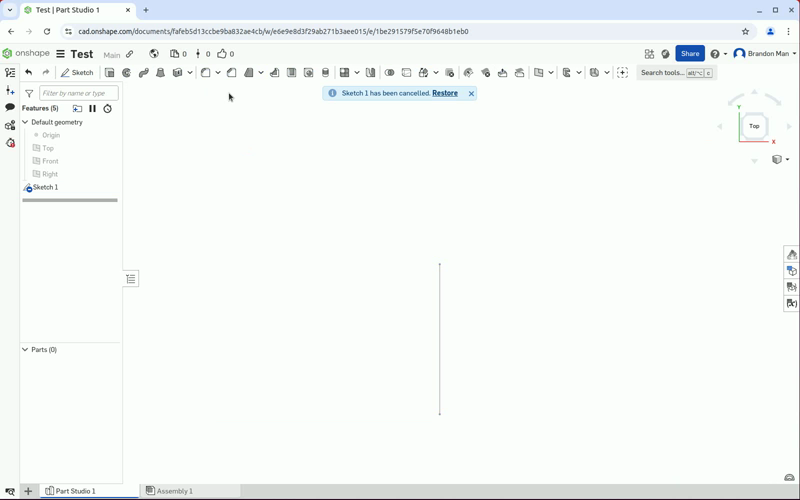
key(shift+s)
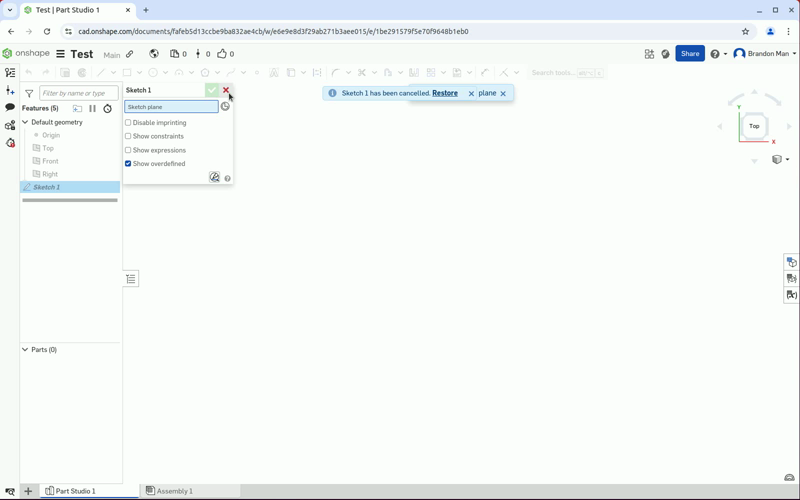
mouse_move(73, 150)
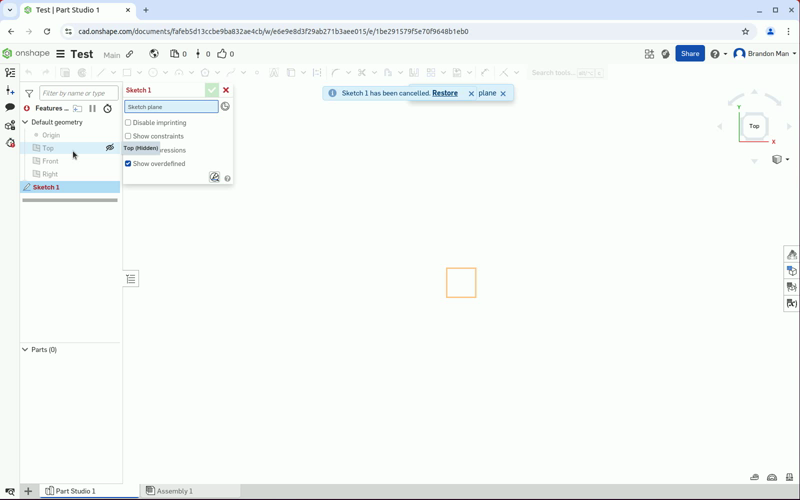
click(73, 150)
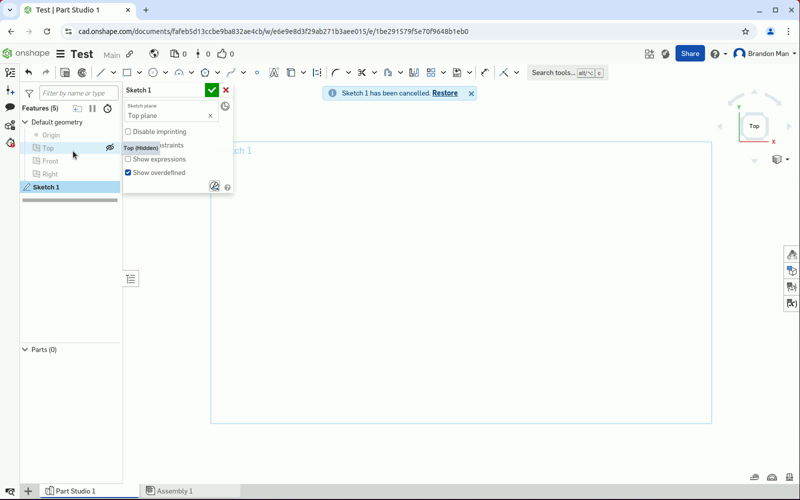
mouse_move(73, 352)
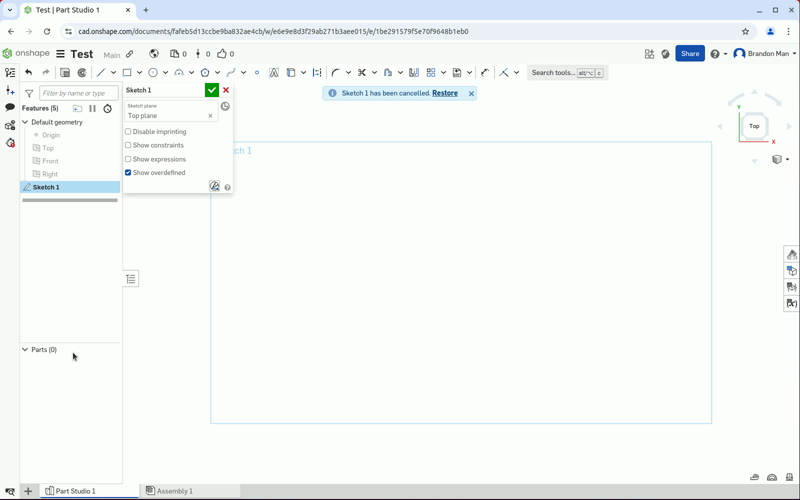
key(y)
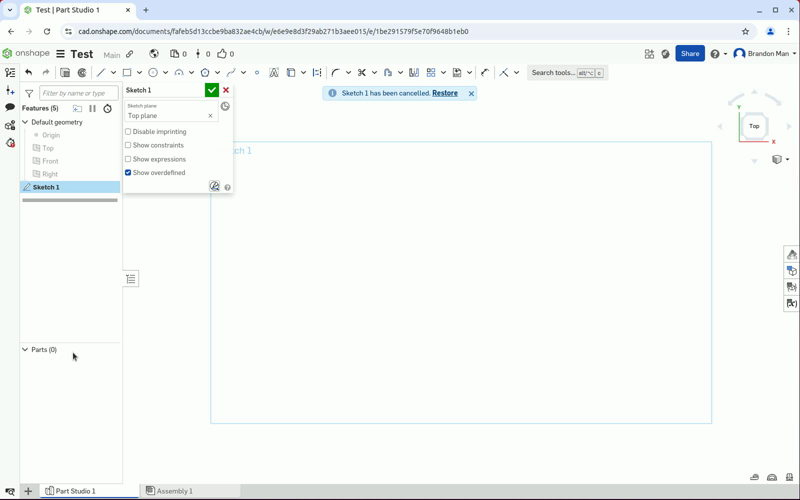
key(l)
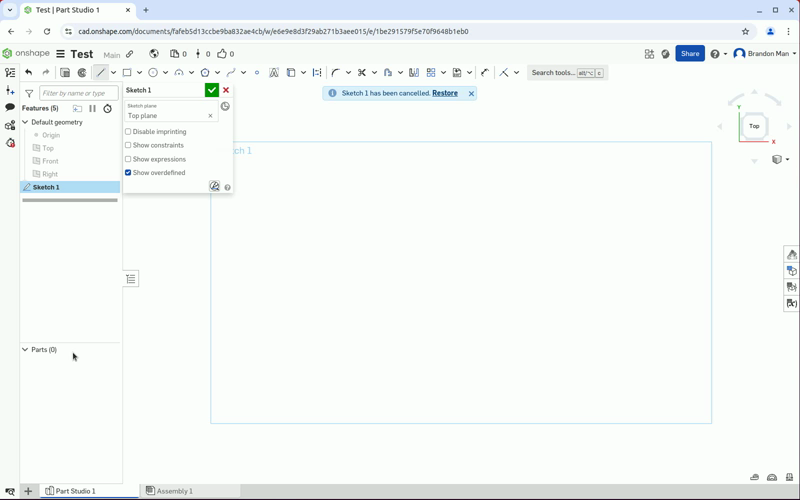
key_down(shift)
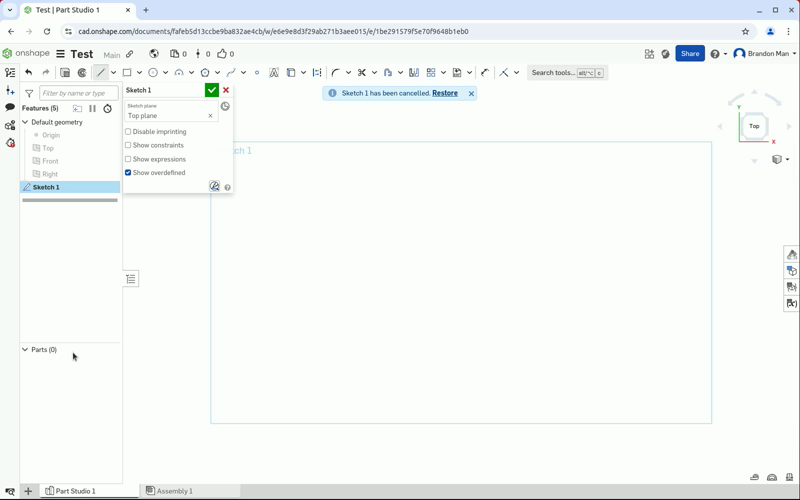
mouse_move(390, 329)
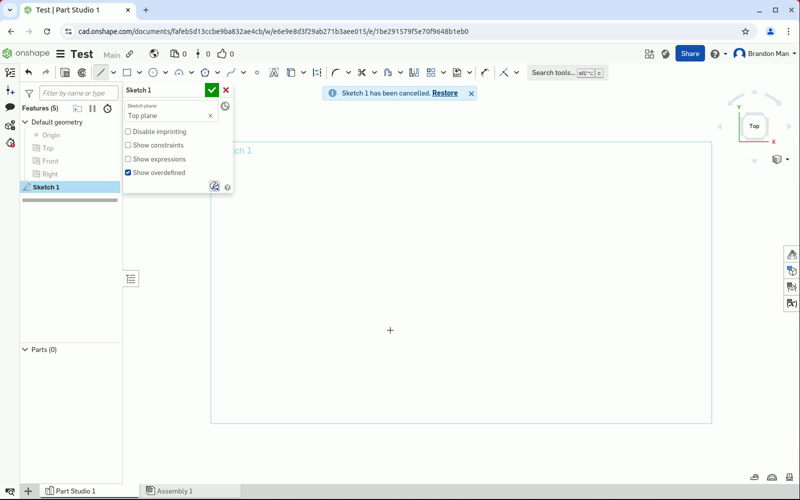
click(390, 329)
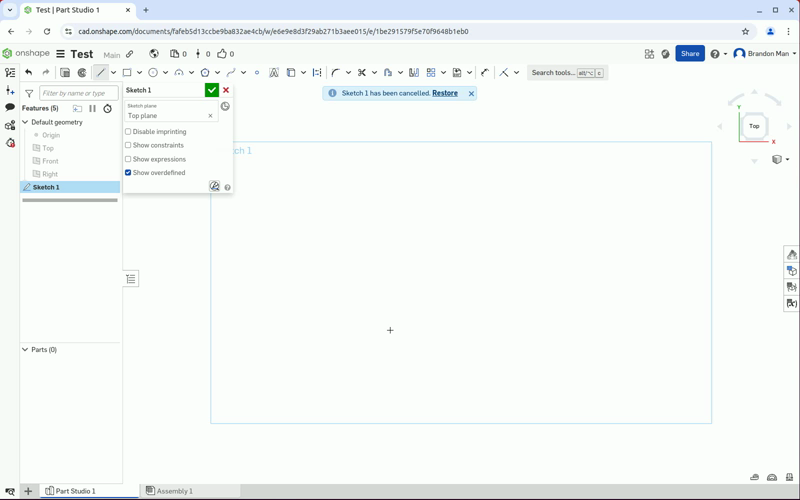
key_up(shift)
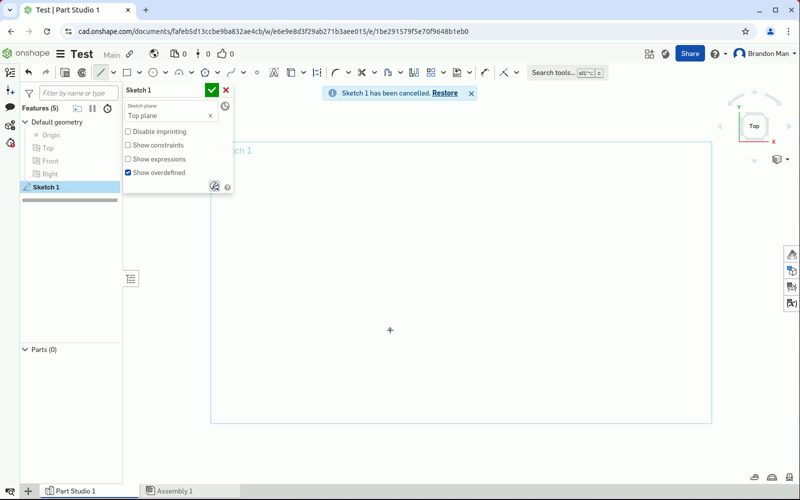
key_down(shift)
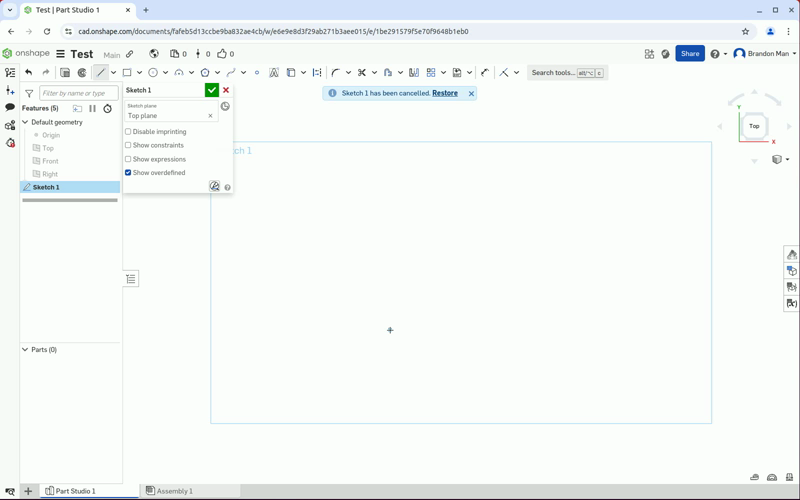
mouse_move(530, 329)
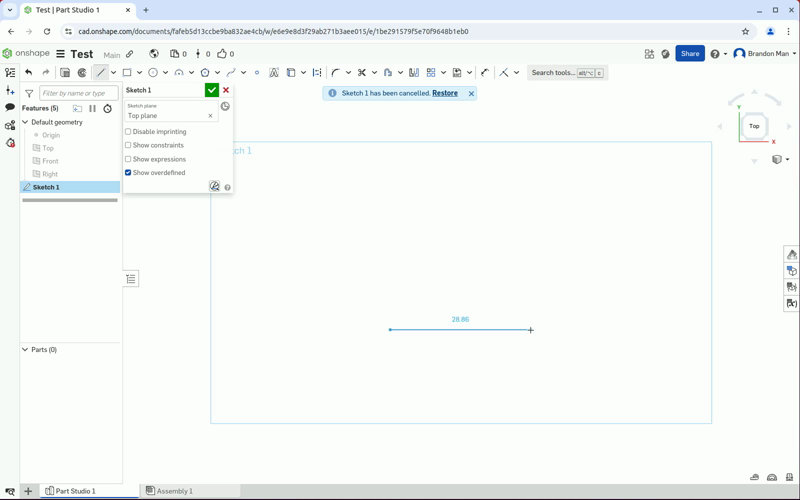
click(530, 329)
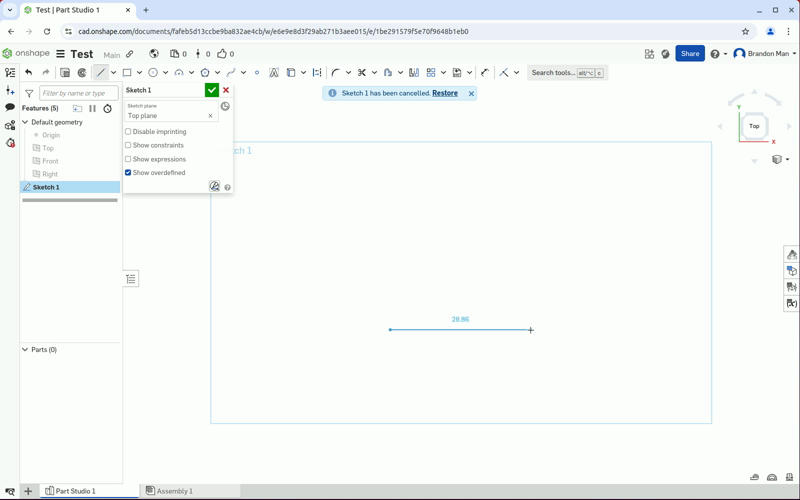
key_up(shift)
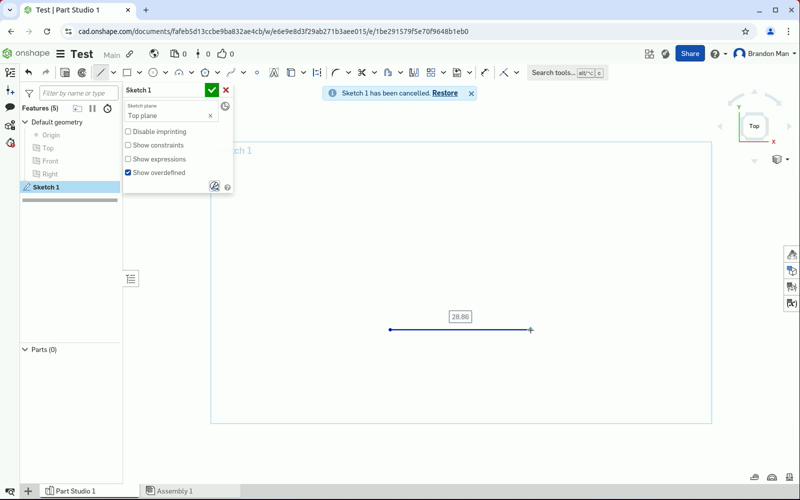
key_down(shift)
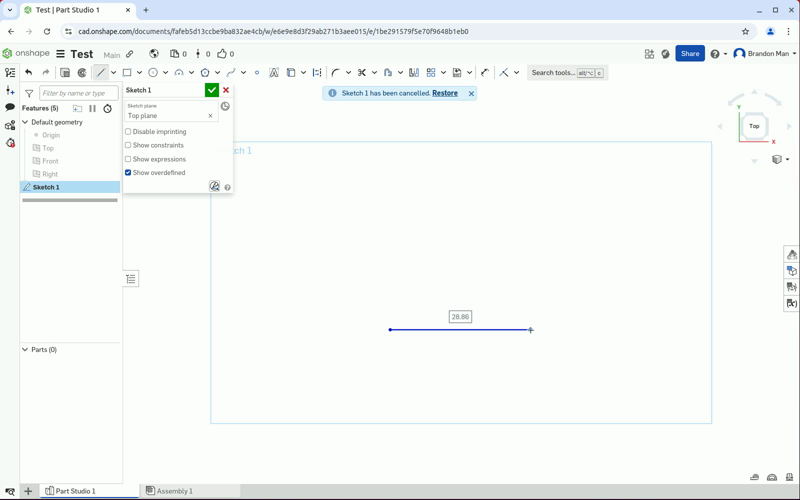
mouse_move(530, 217)
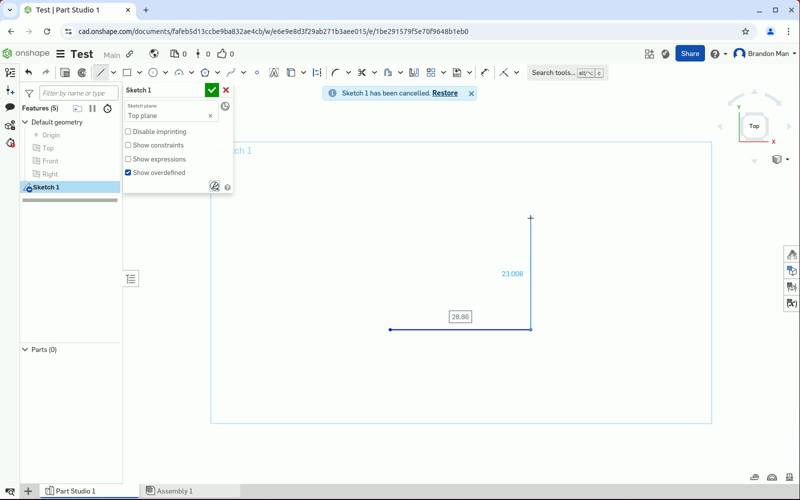
click(530, 217)
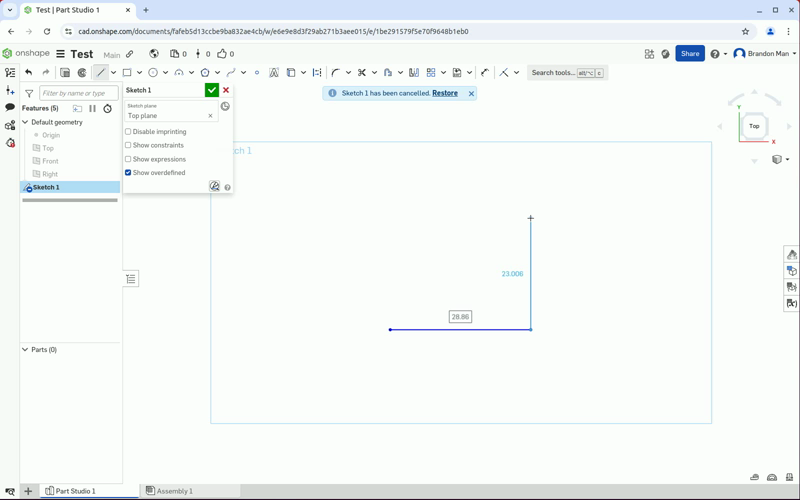
key_up(shift)
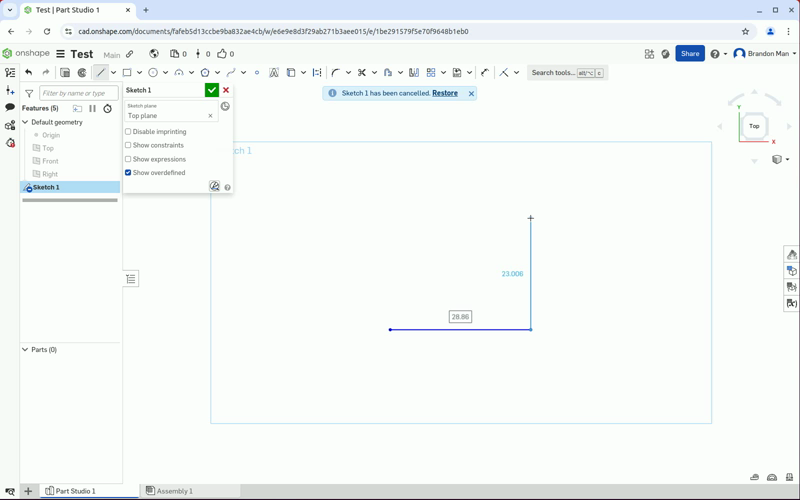
key_down(shift)
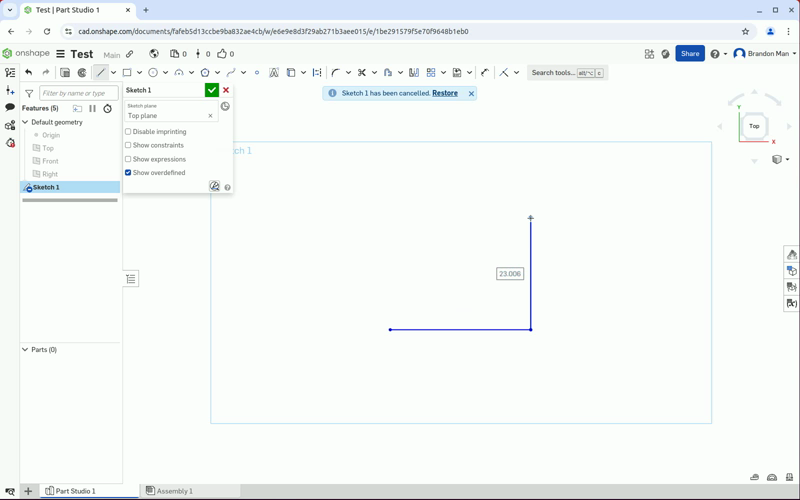
mouse_move(390, 217)
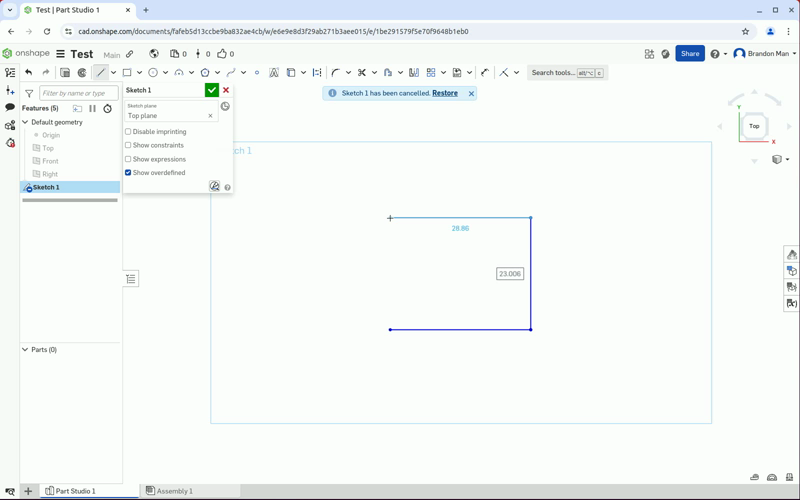
click(390, 217)
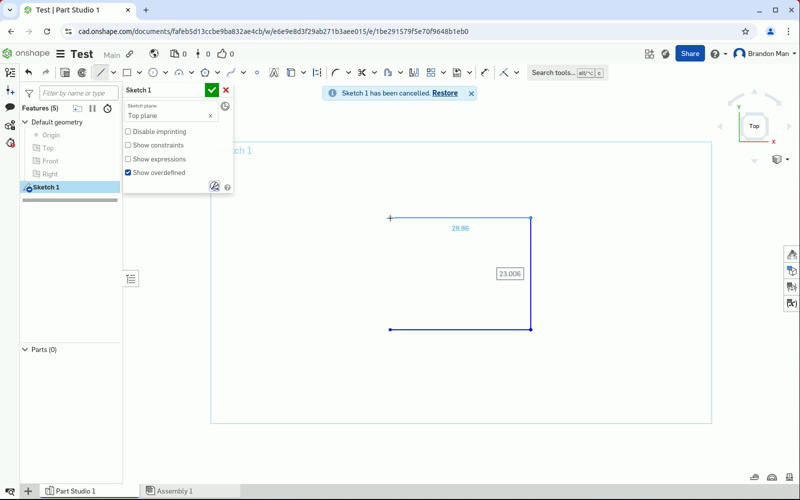
key_up(shift)
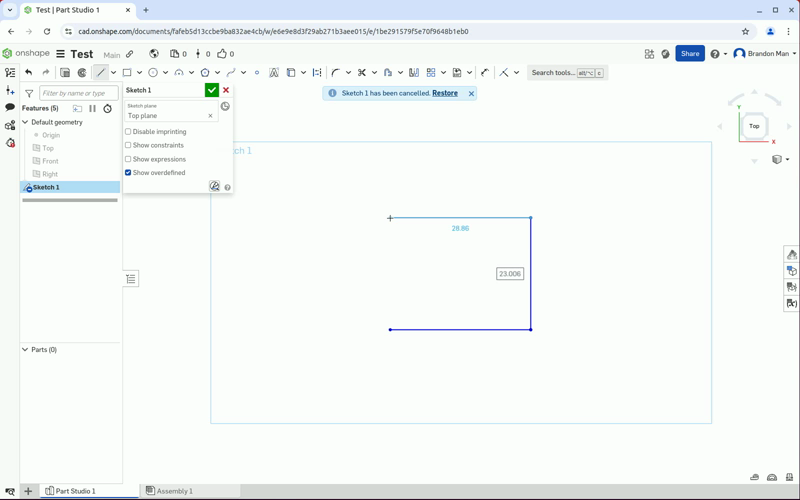
key_down(shift)
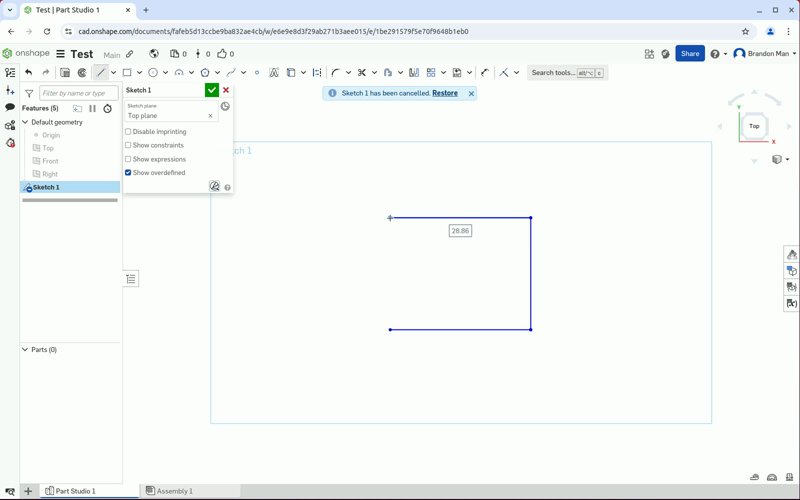
mouse_move(390, 329)
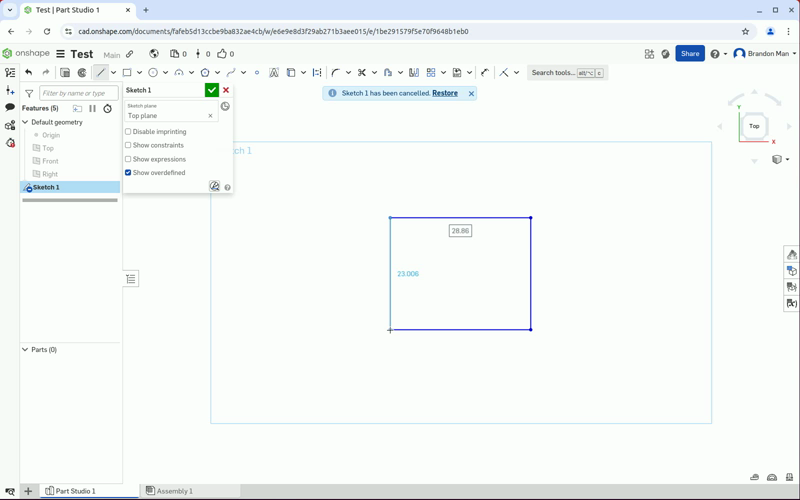
key_up(shift)
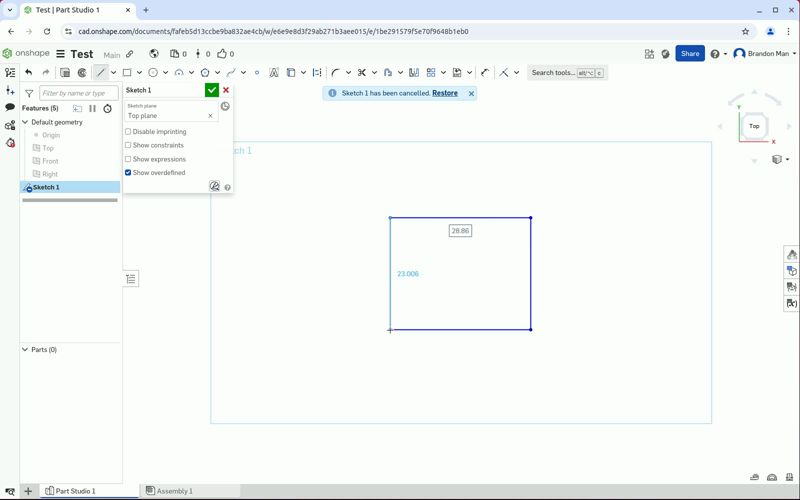
click(390, 329)
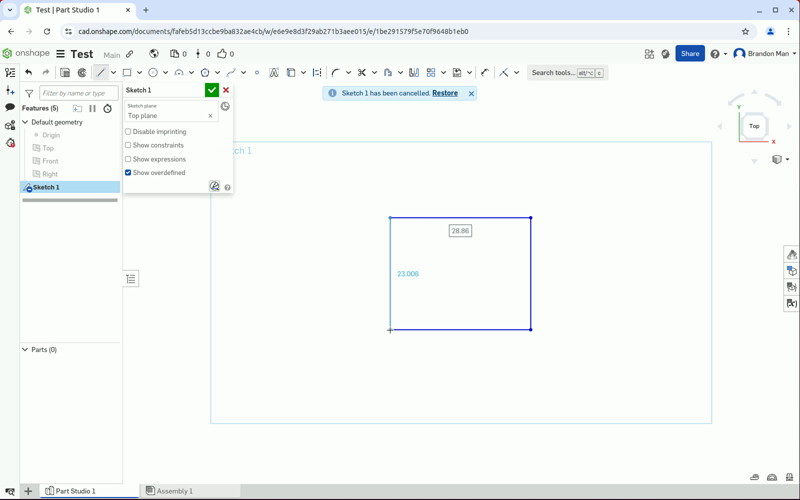
key(esc)
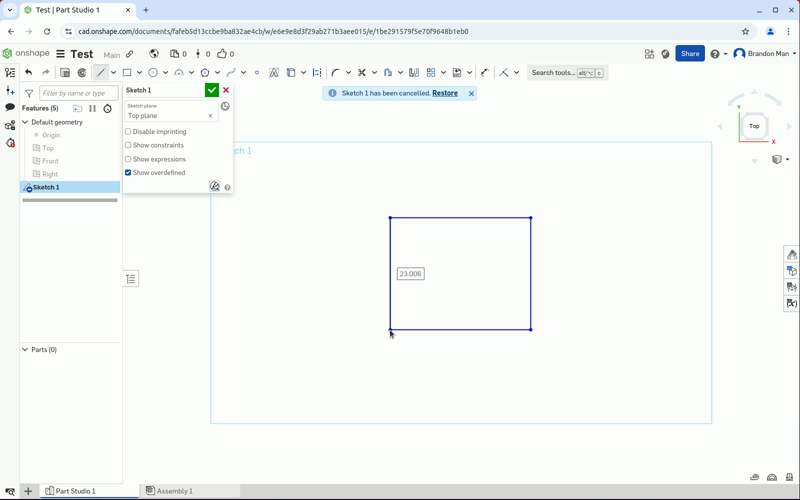
key(c)
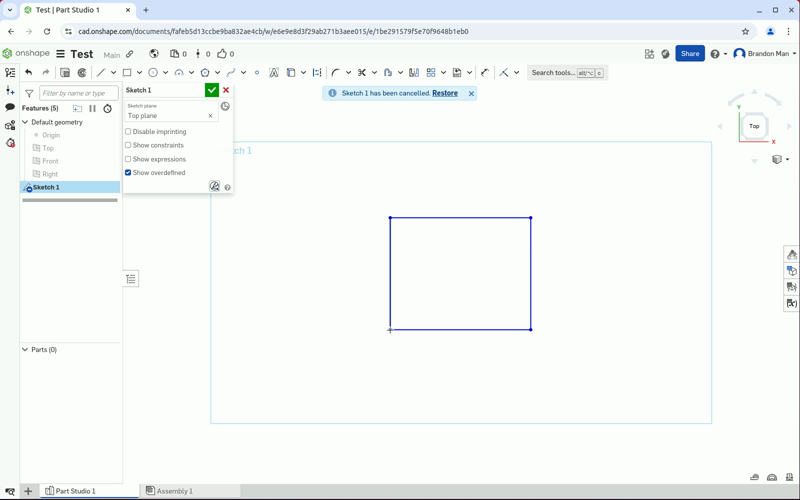
key_down(shift)
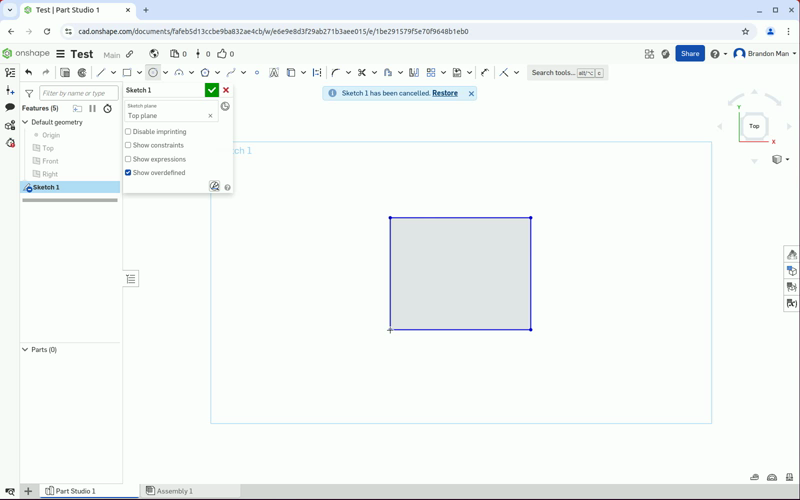
mouse_move(461, 273)
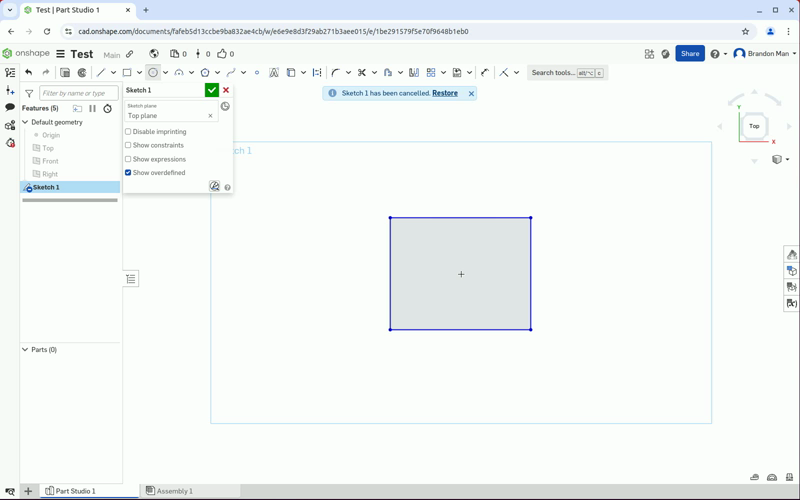
click(461, 273)
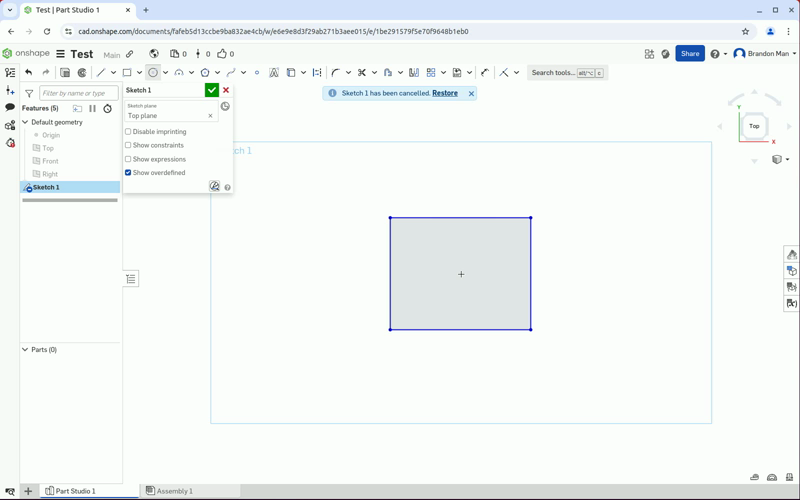
key_up(shift)
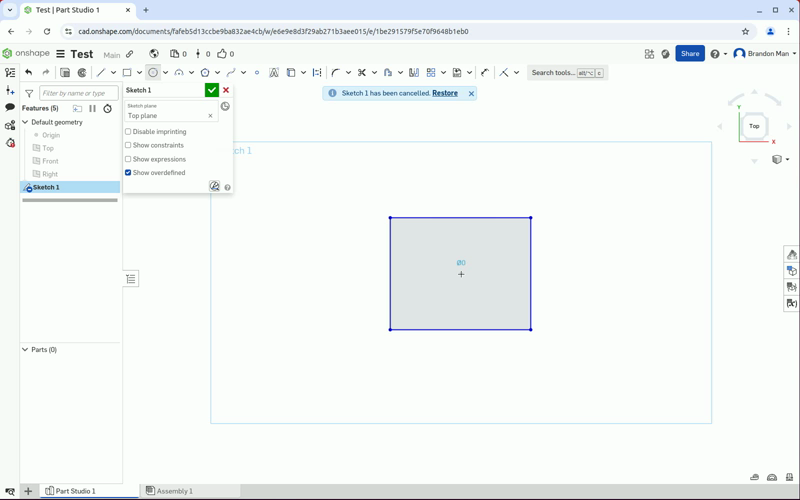
mouse_move(482, 273)
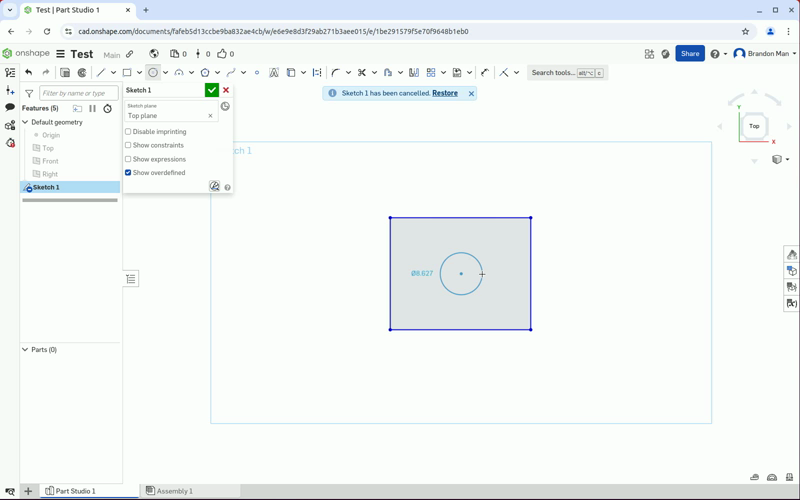
click(482, 273)
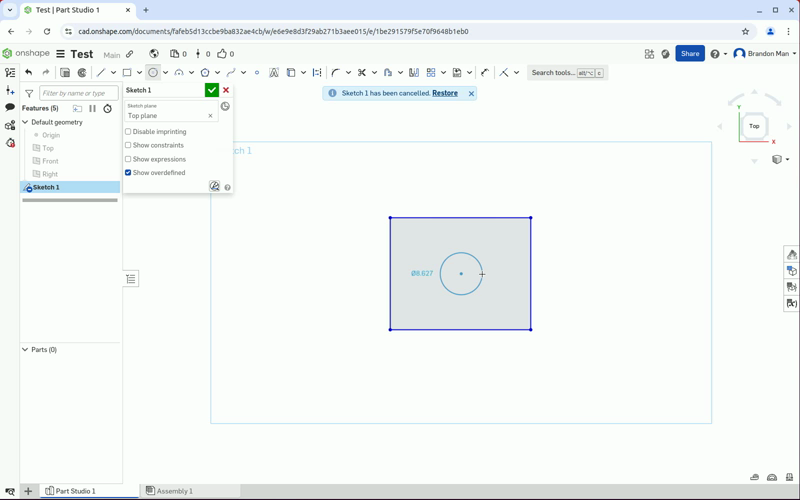
key(esc)
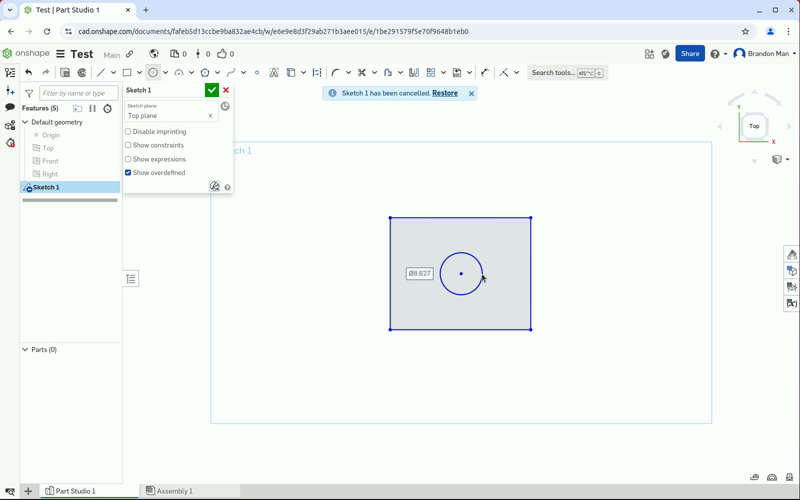
mouse_move(416, 241)
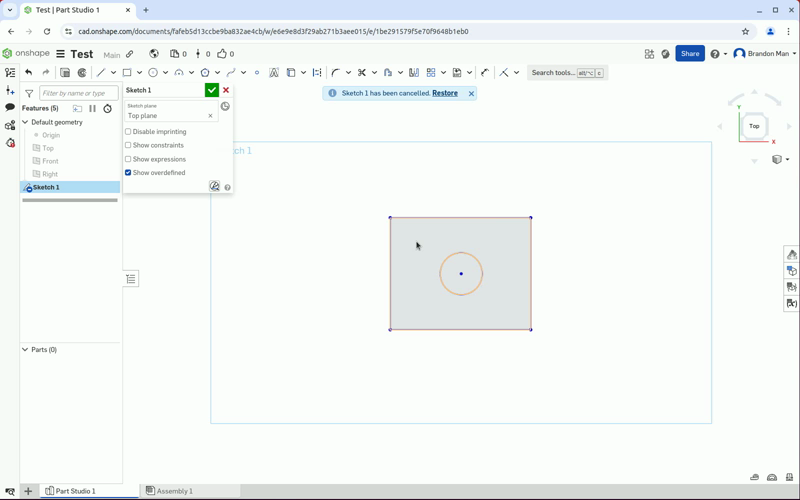
click(416, 241)
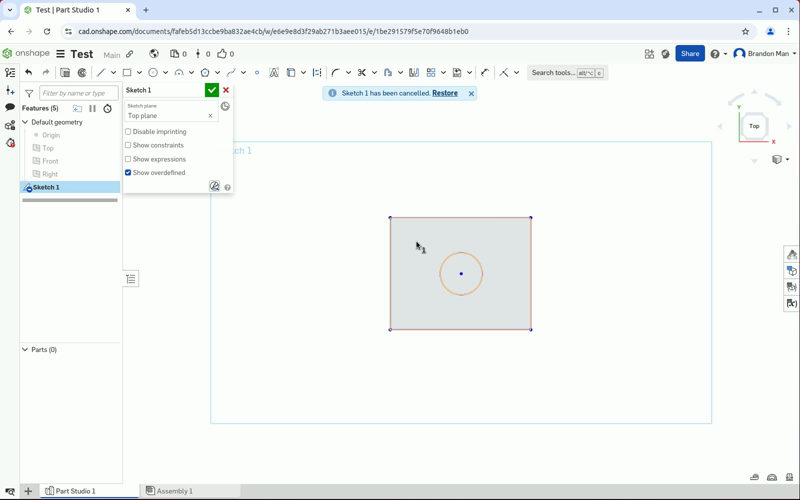
mouse_move(73, 352)
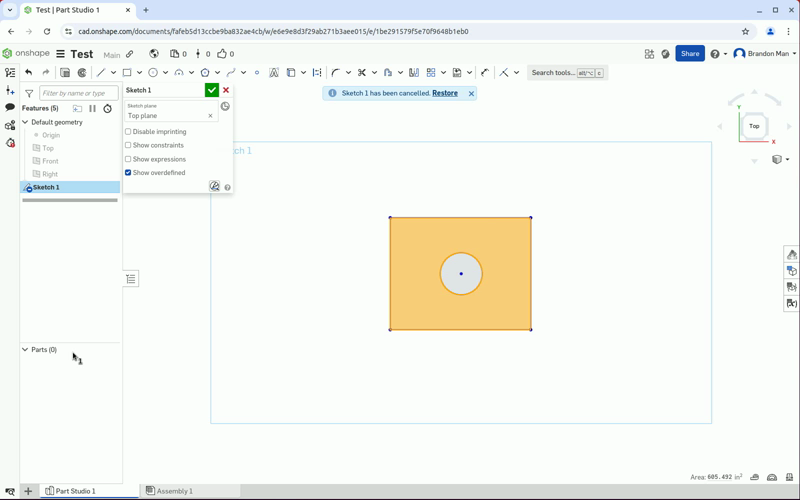
key(shift+y)
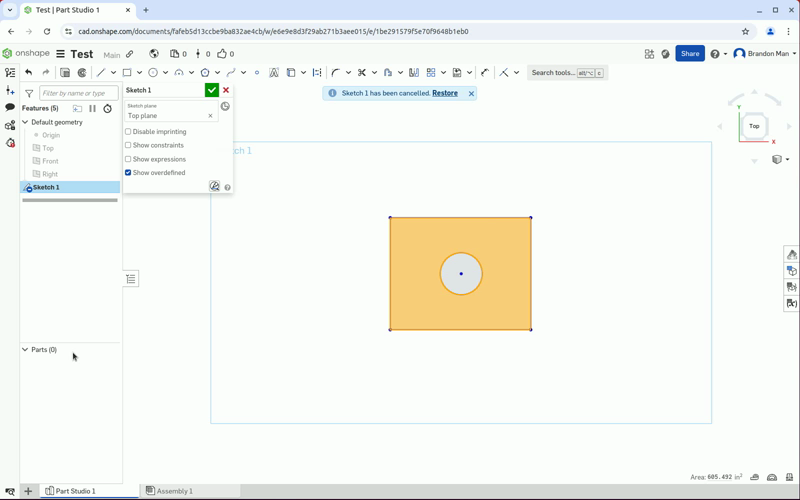
key(shift+e)
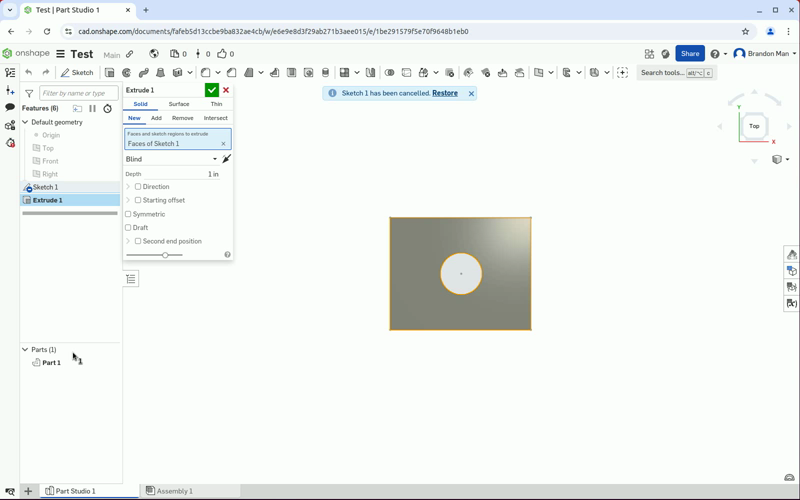
mouse_move(143, 106)
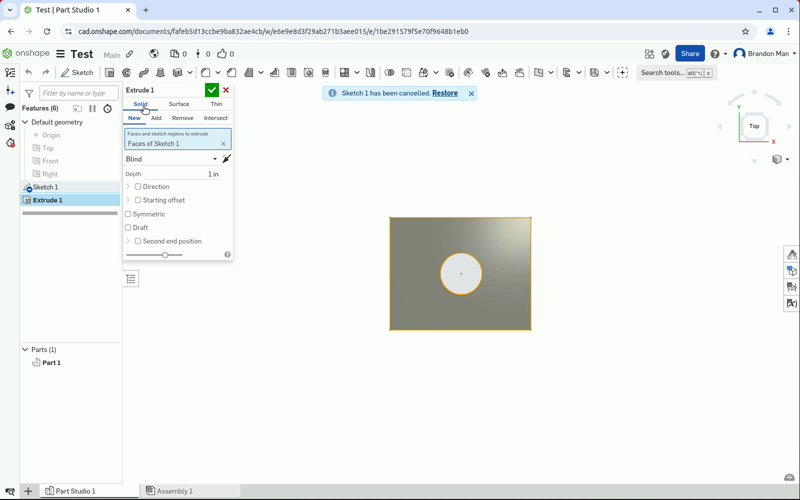
click(143, 106)
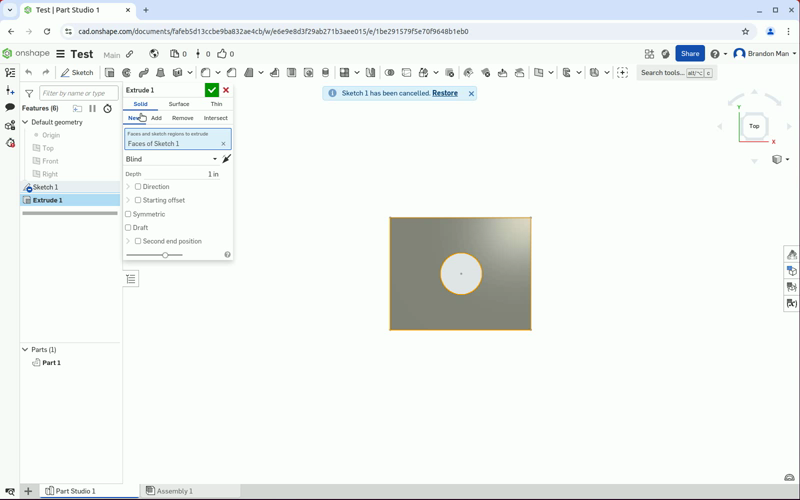
mouse_move(137, 120)
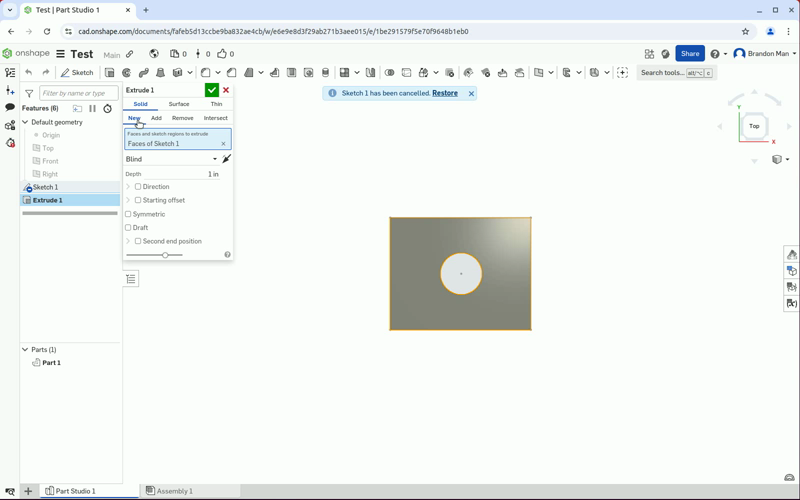
click(137, 120)
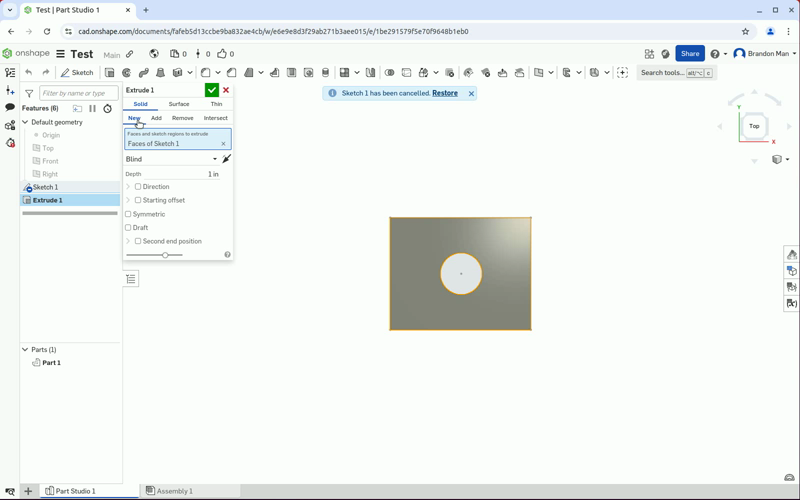
key(tab, 4)
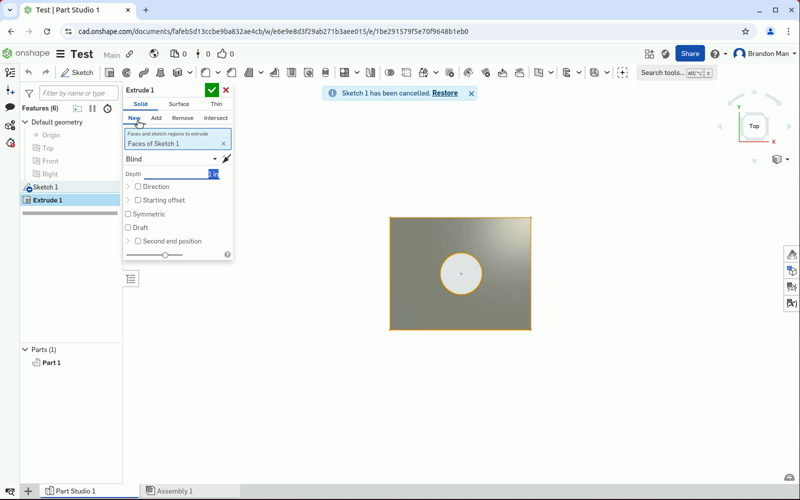
text(11.554)
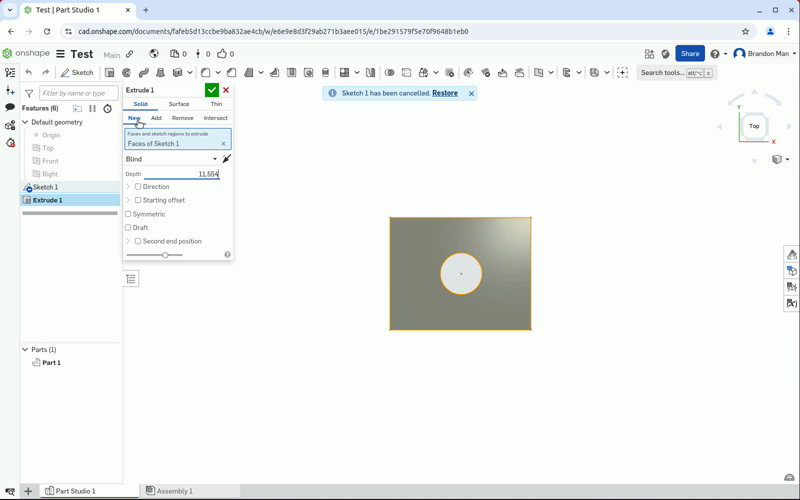
key(enter)
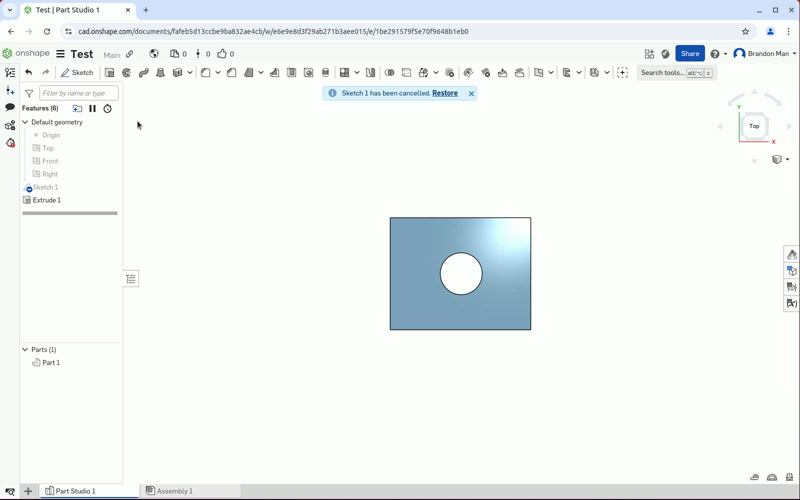
key(shift+h)
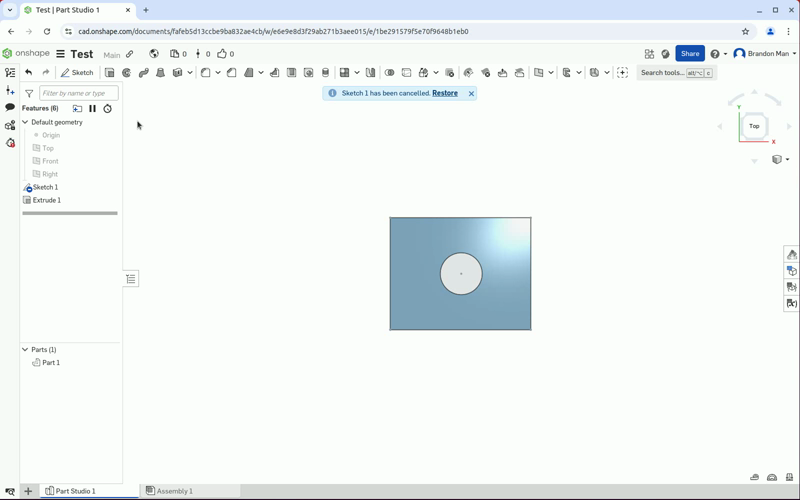
key(shift+h)
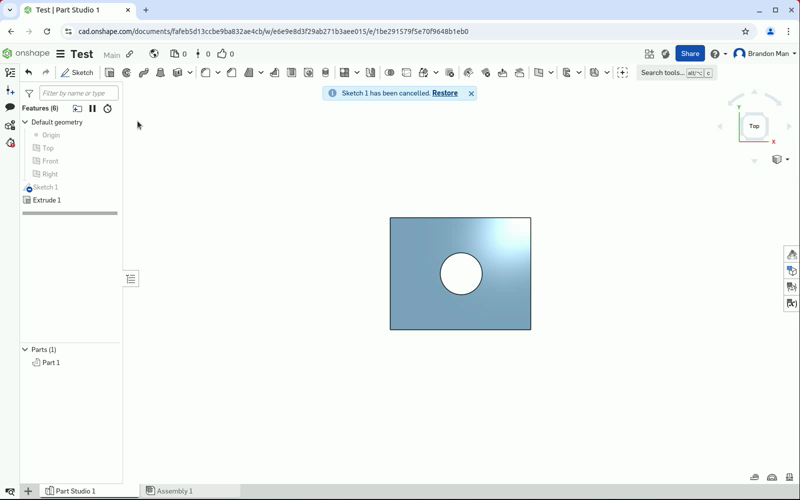
mouse_move(73, 189)
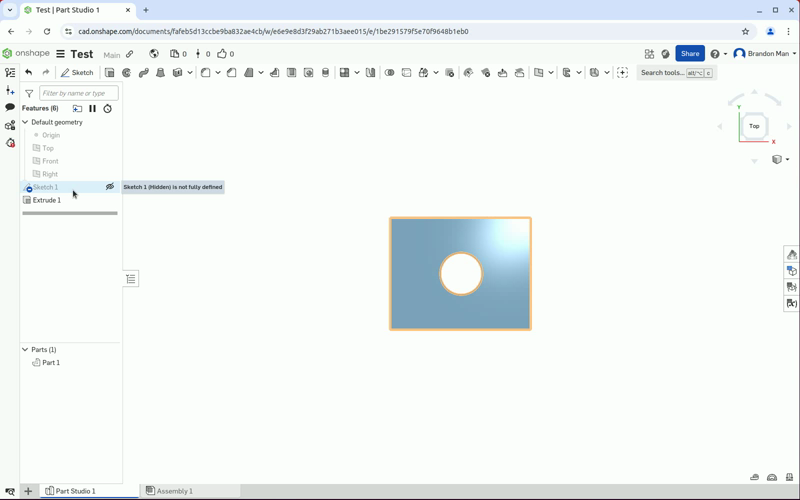
click(73, 189)
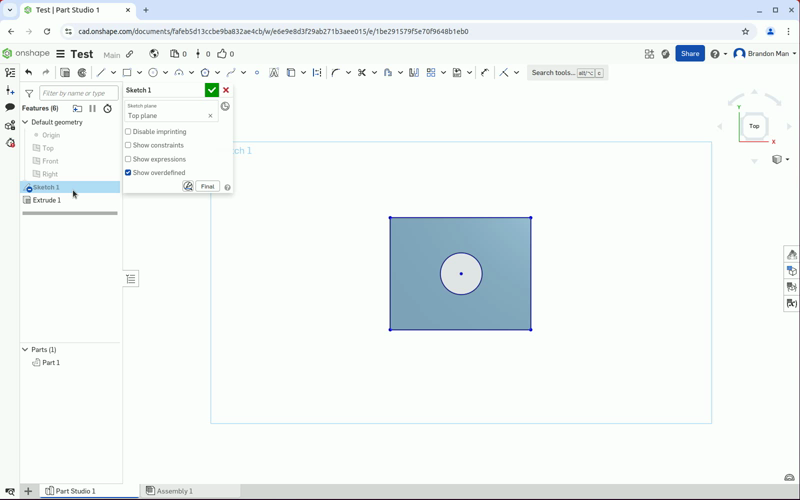
mouse_move(229, 92)
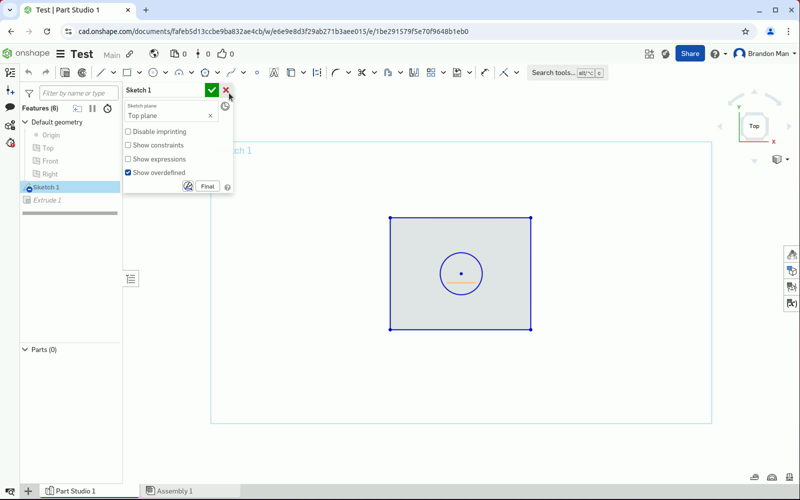
click(229, 92)
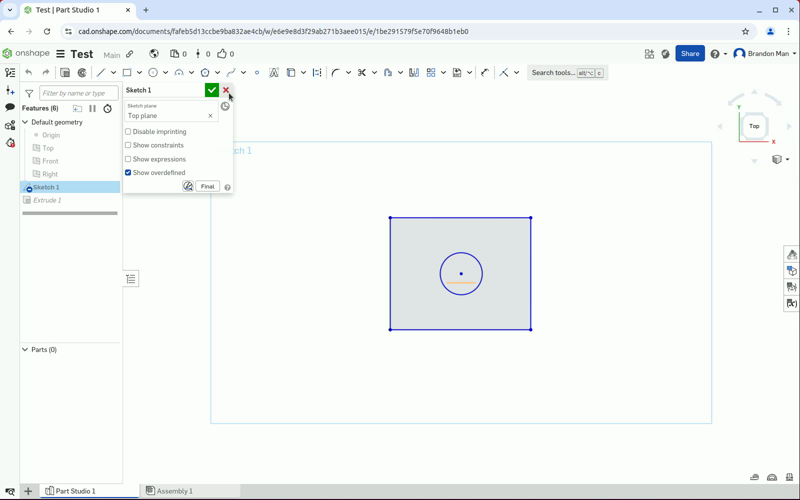
key(shift+s)
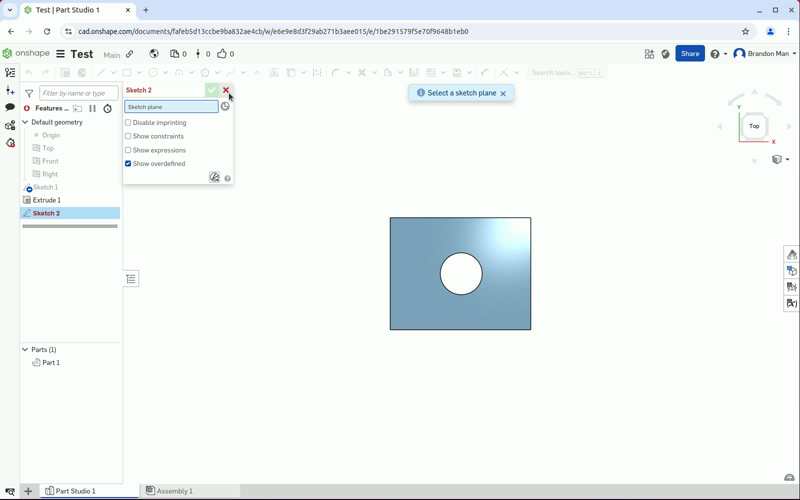
mouse_move(73, 150)
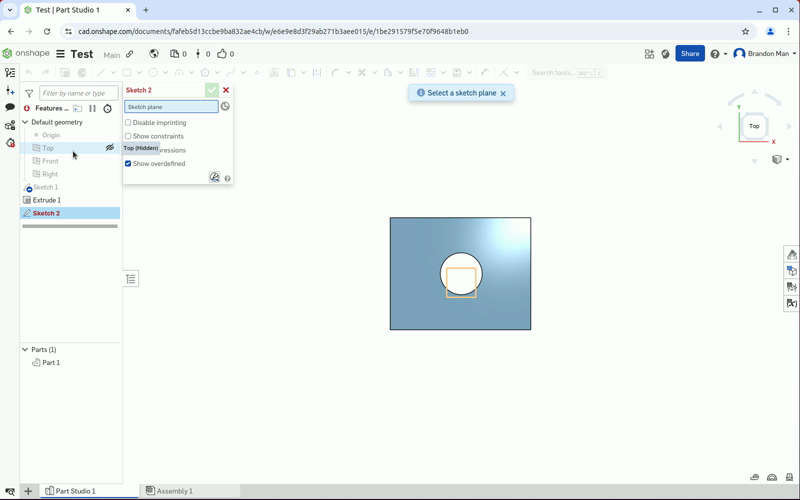
click(73, 150)
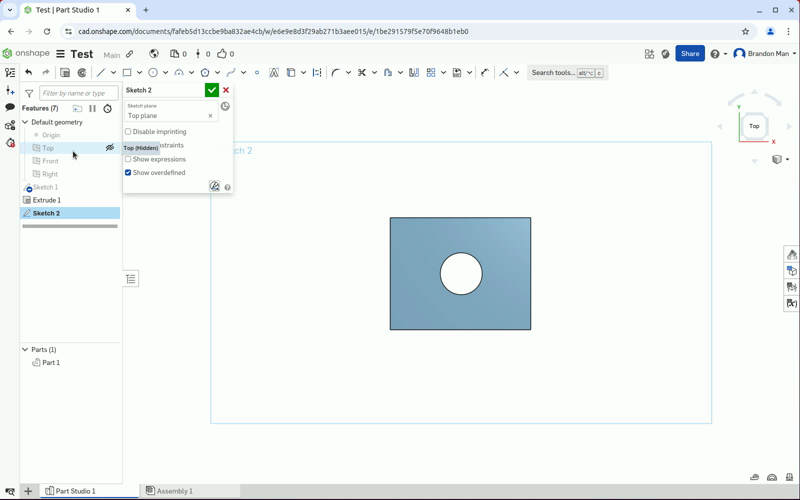
mouse_move(73, 352)
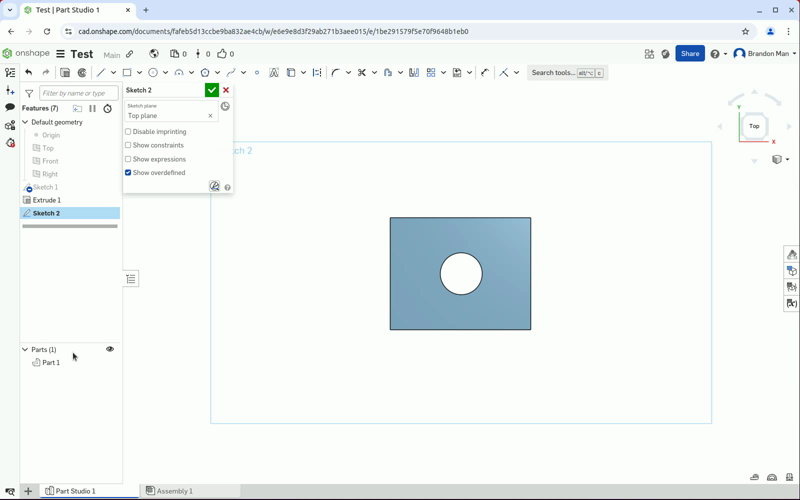
key(y)
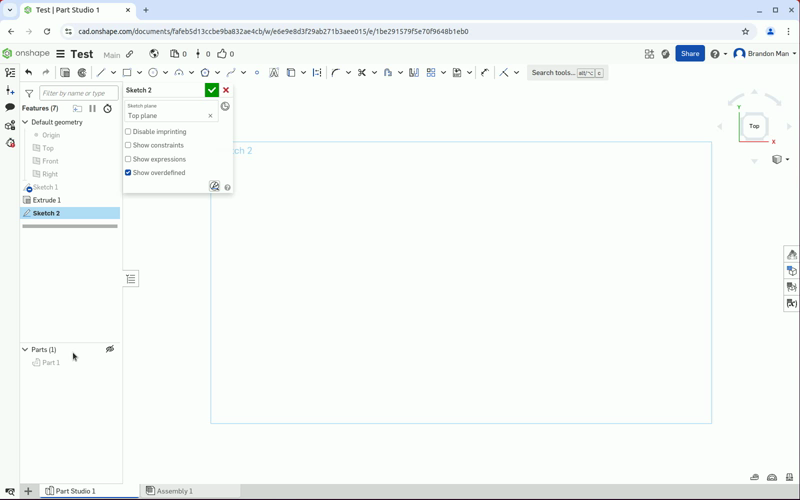
key(c)
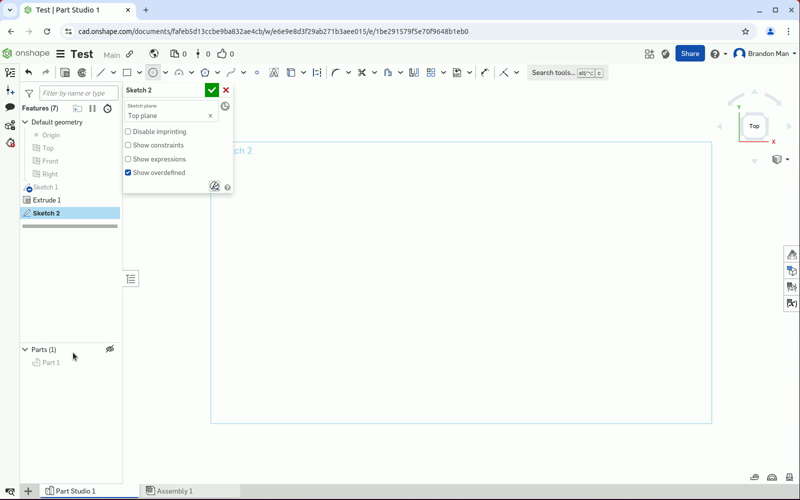
key_down(shift)
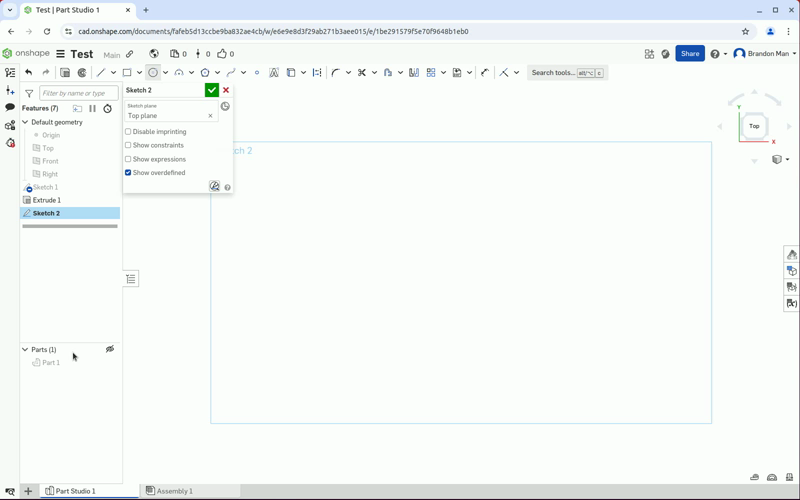
mouse_move(461, 273)
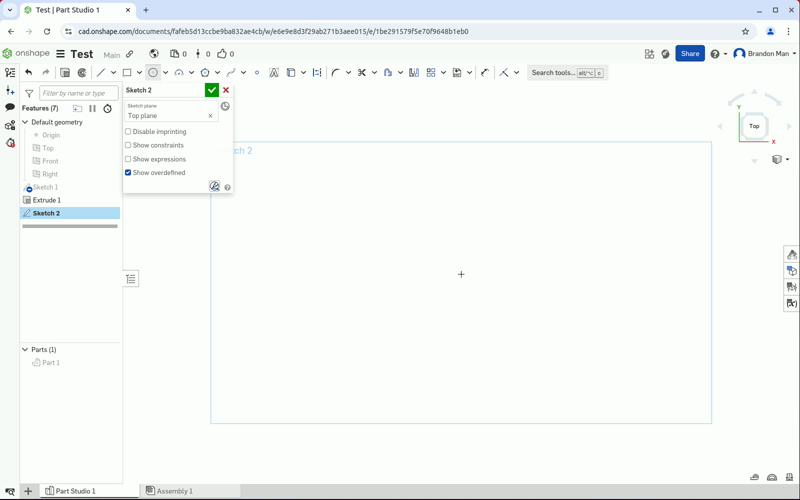
click(461, 273)
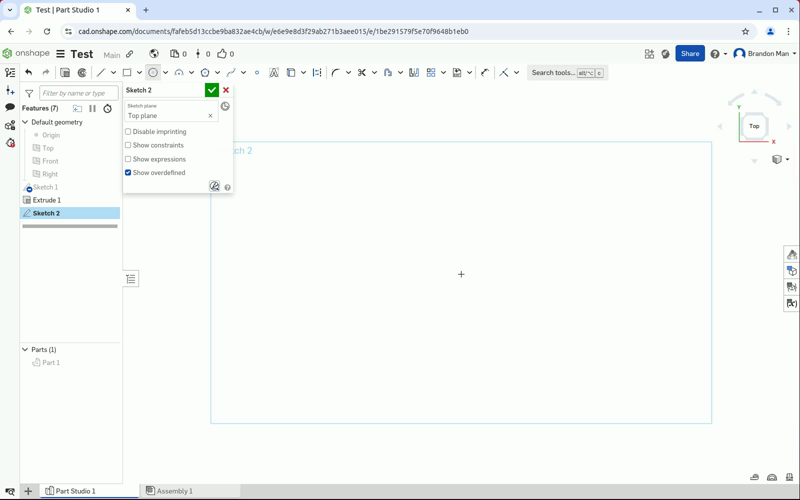
key_up(shift)
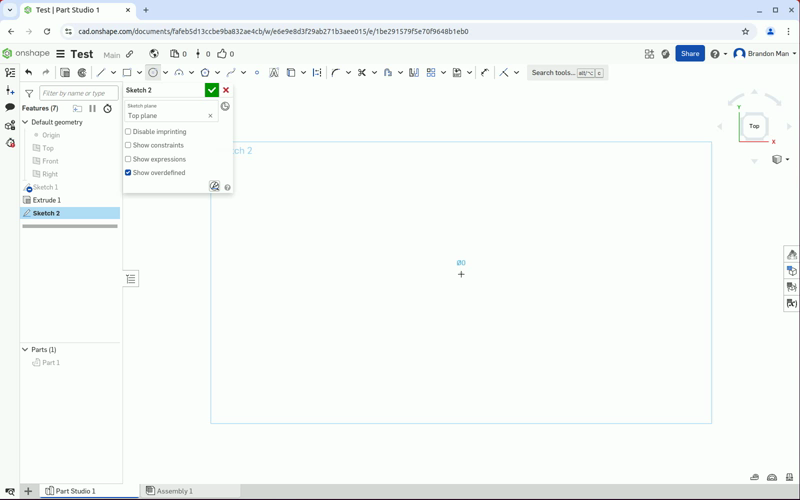
mouse_move(481, 273)
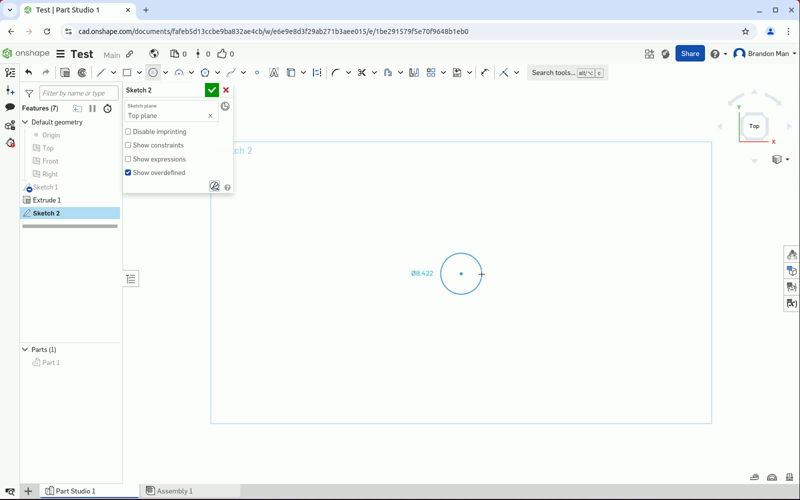
click(481, 273)
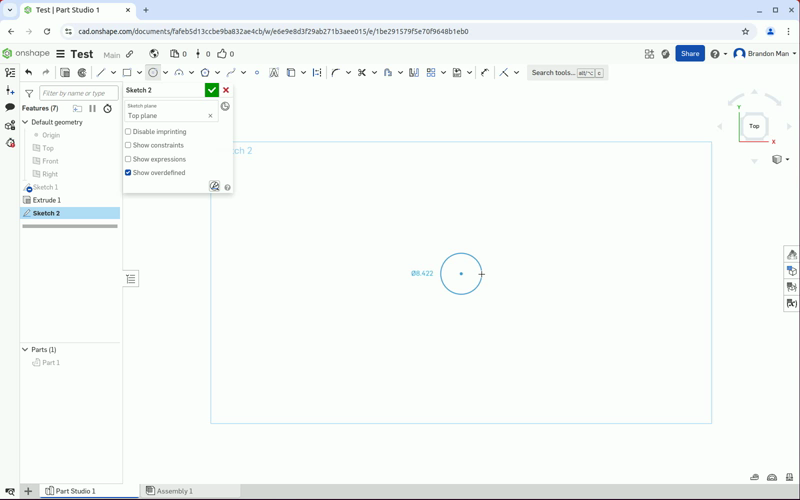
key(esc)
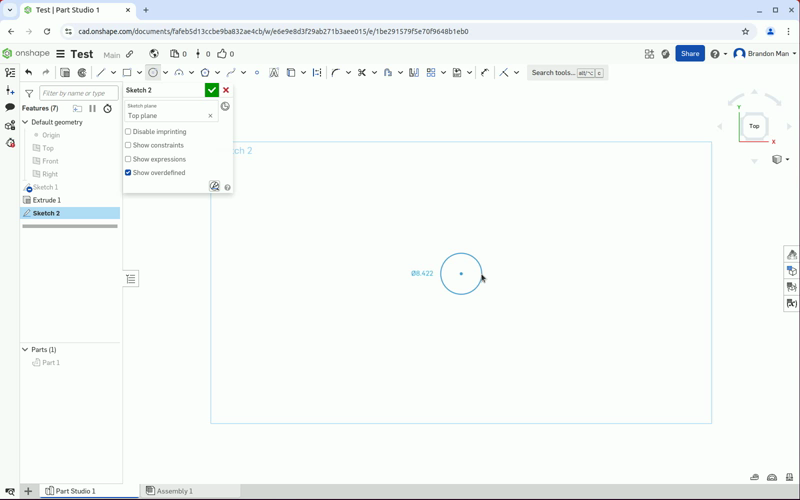
mouse_move(461, 274)
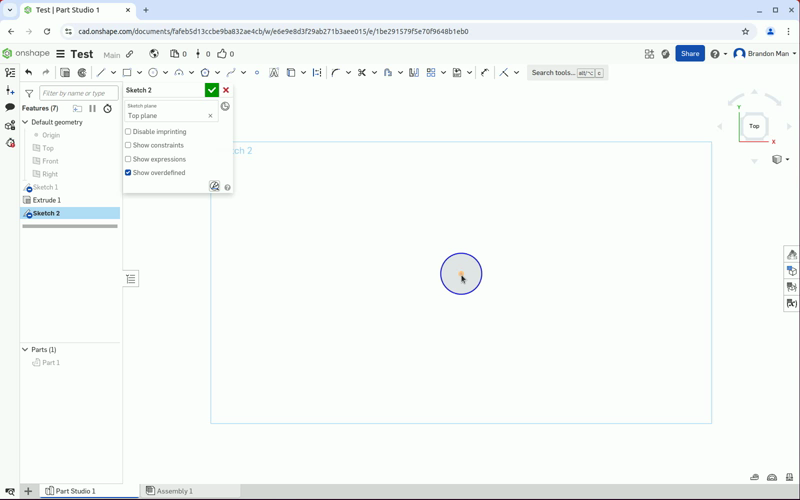
scroll(6)
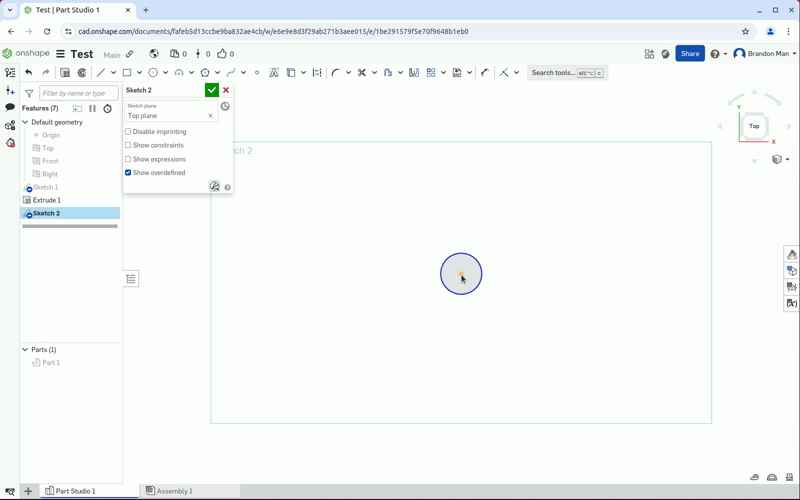
scroll(6)
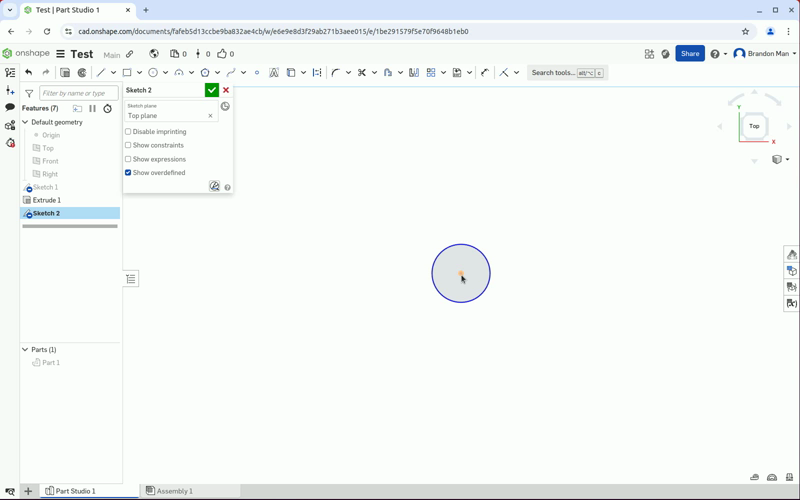
scroll(6)
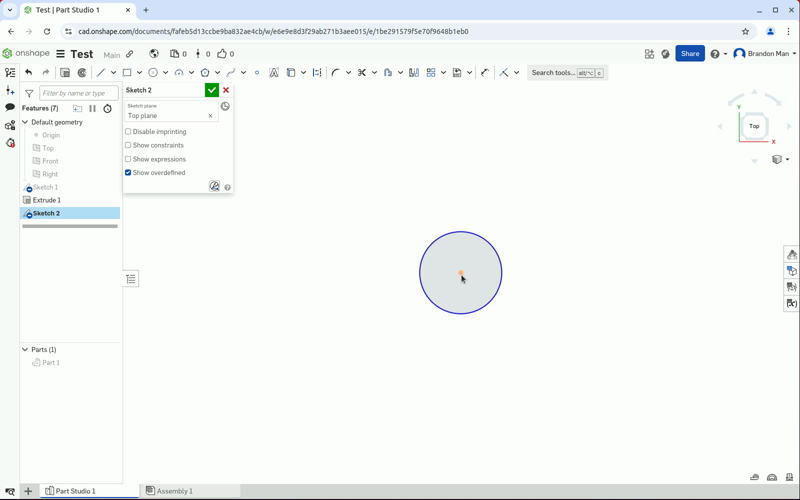
scroll(6)
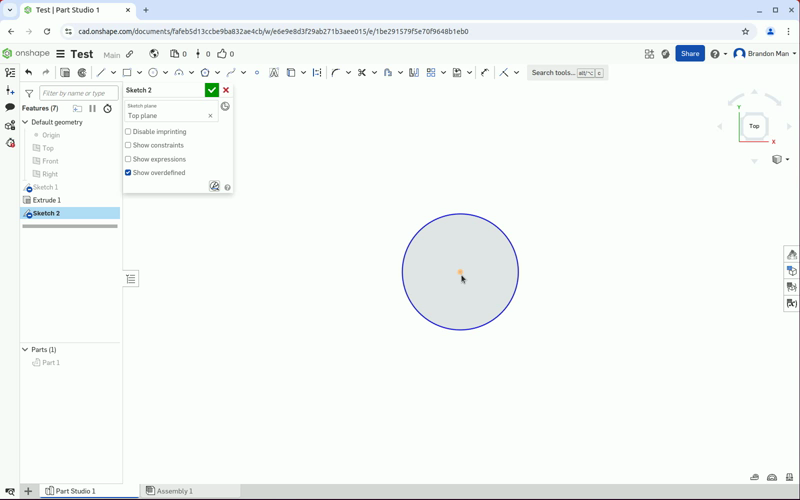
scroll(6)
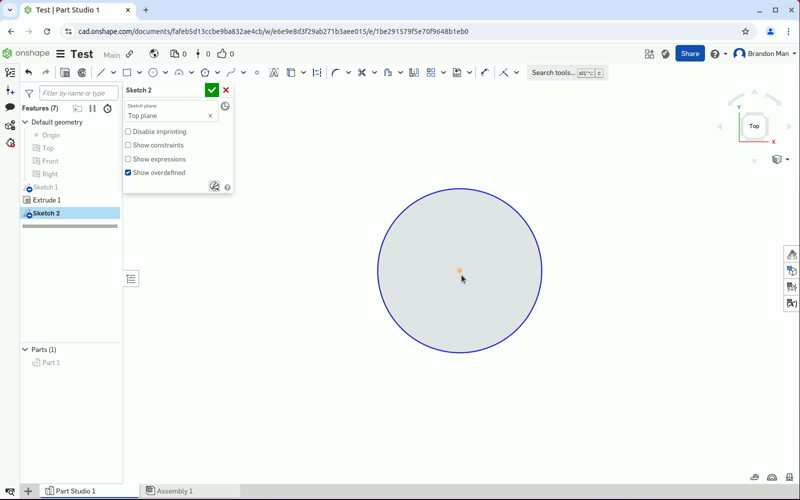
scroll(6)
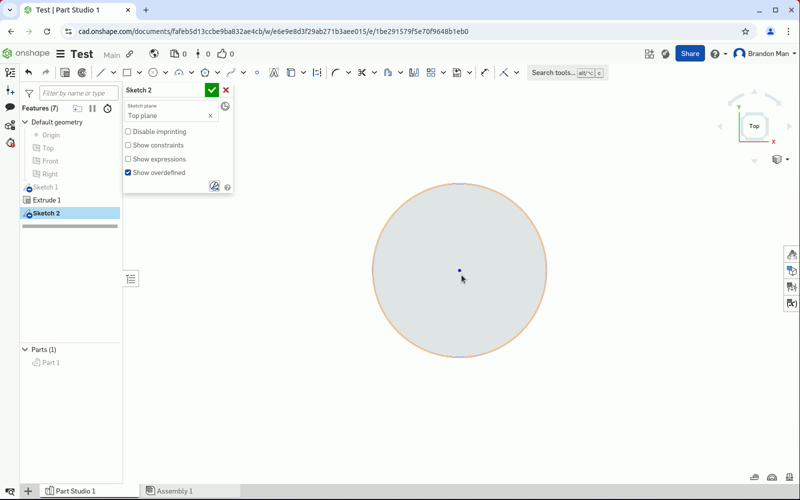
scroll(6)
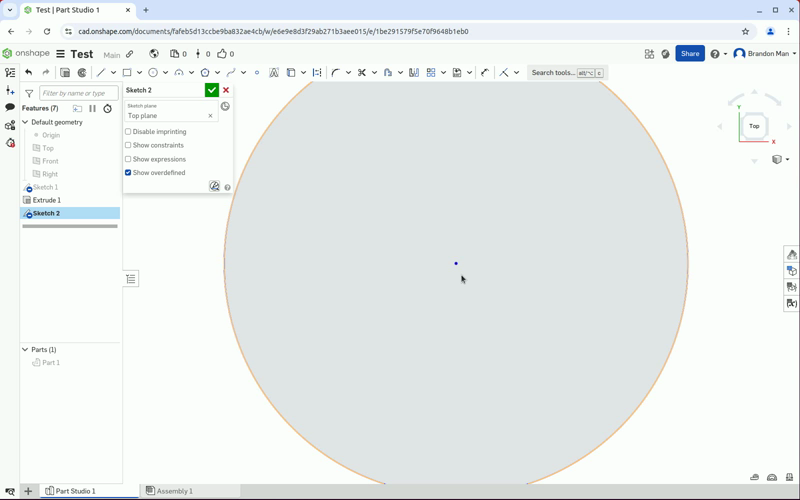
click(461, 274)
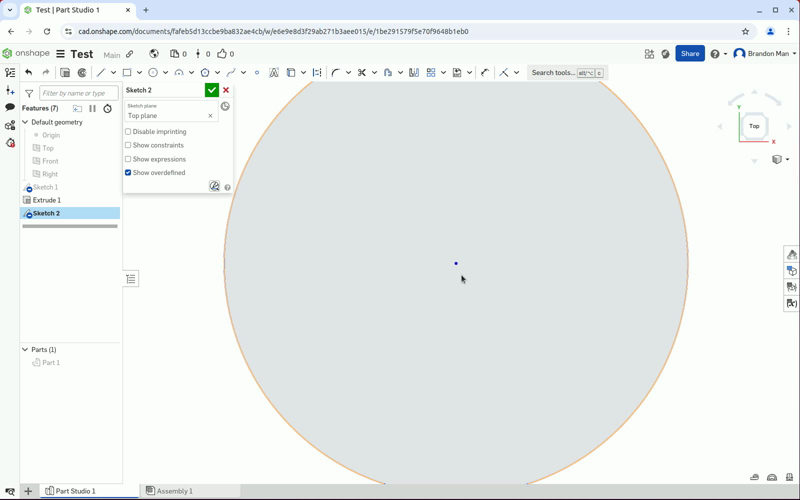
scroll(-6)
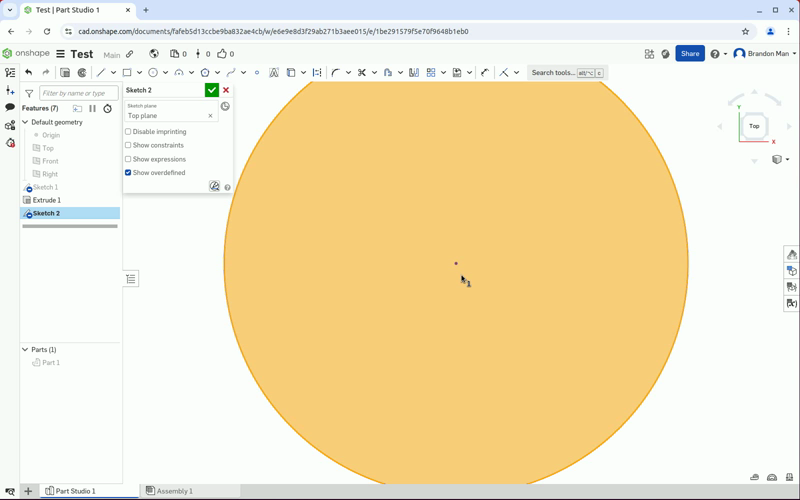
scroll(-6)
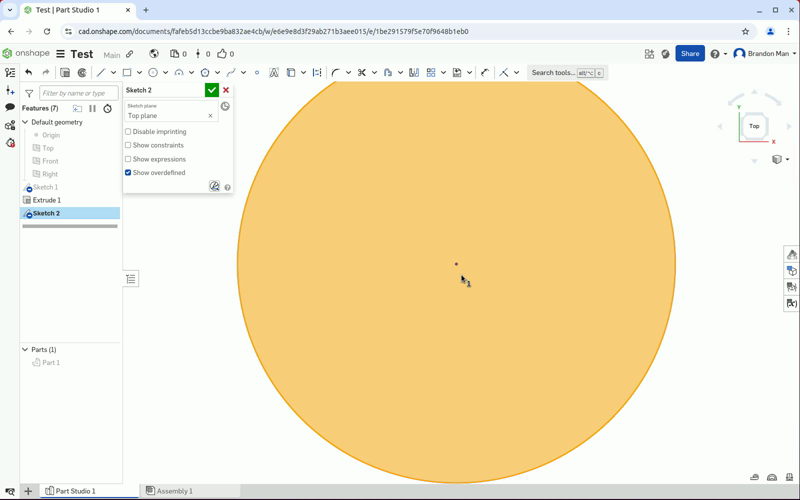
scroll(-6)
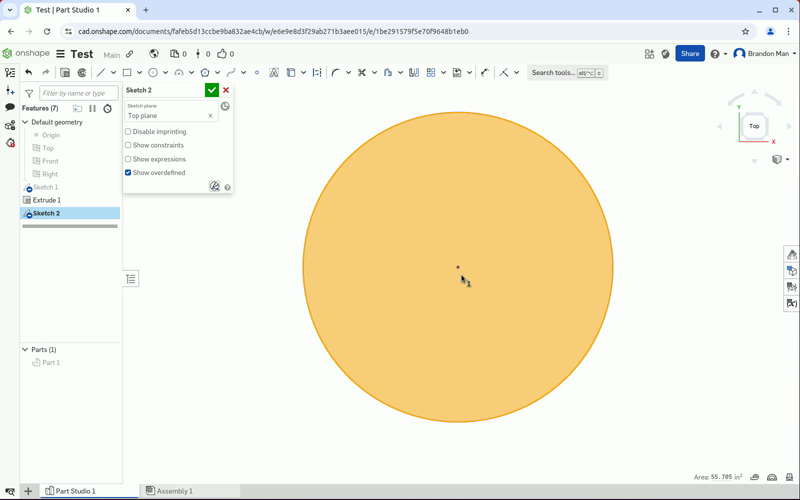
scroll(-6)
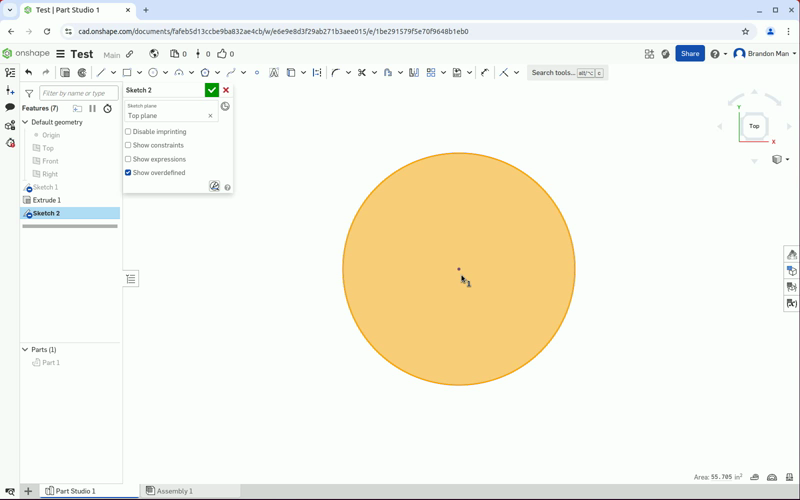
scroll(-6)
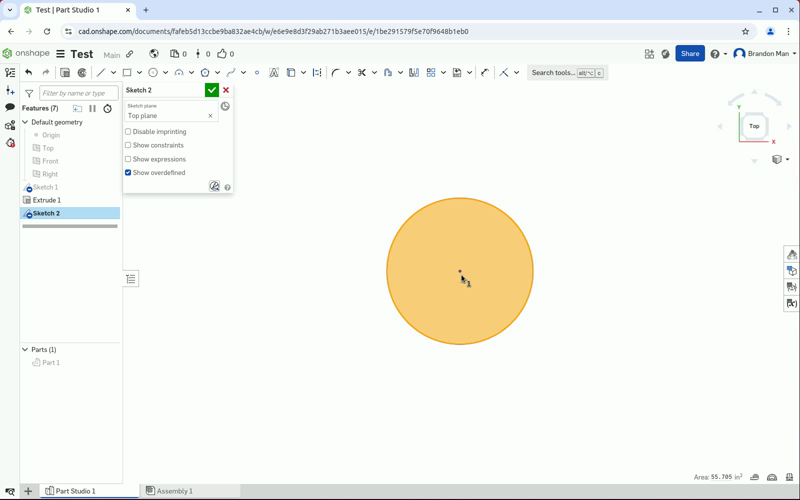
scroll(-6)
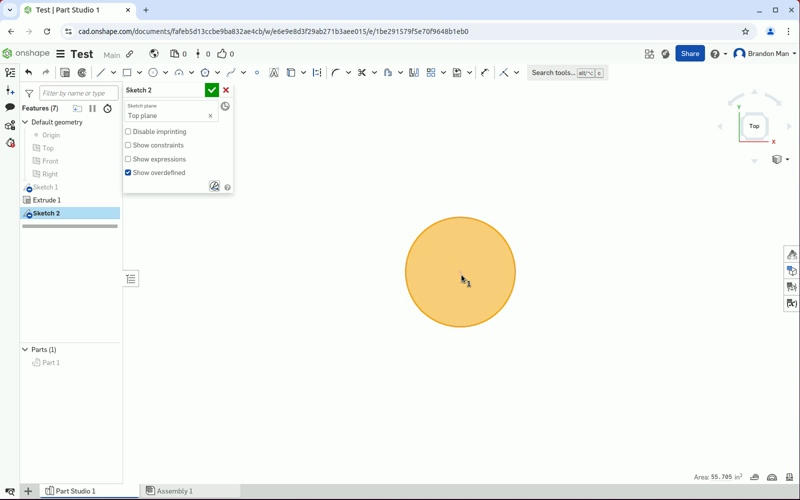
scroll(-6)
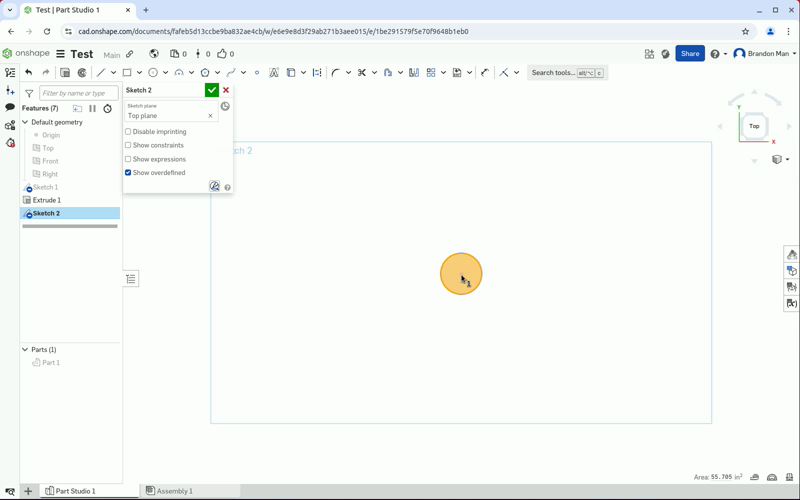
mouse_move(73, 352)
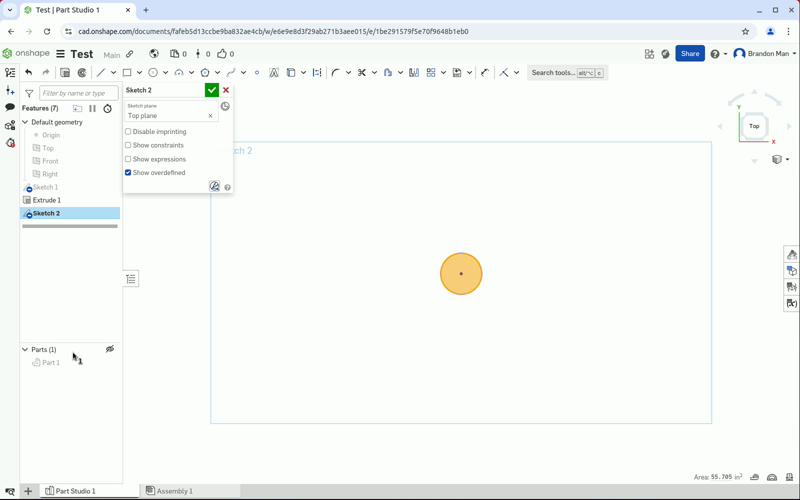
key(shift+y)
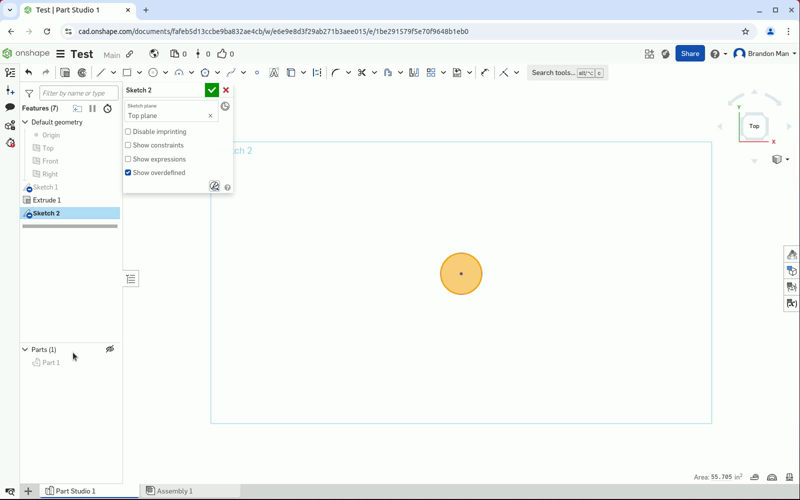
key(shift+e)
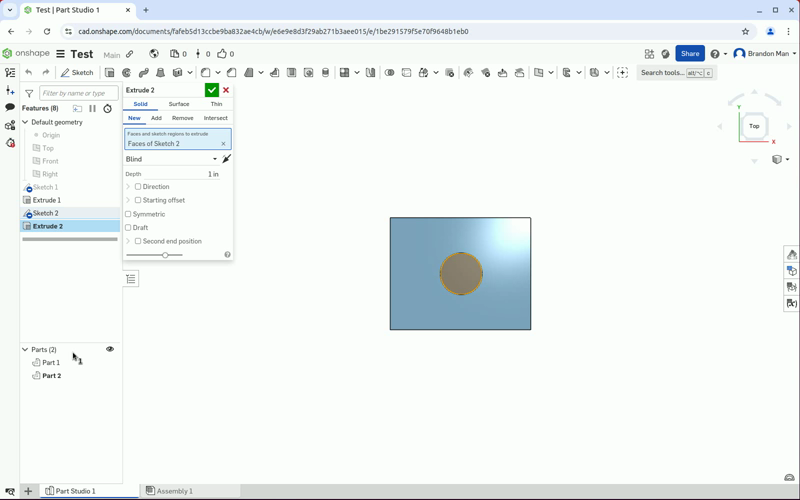
mouse_move(143, 106)
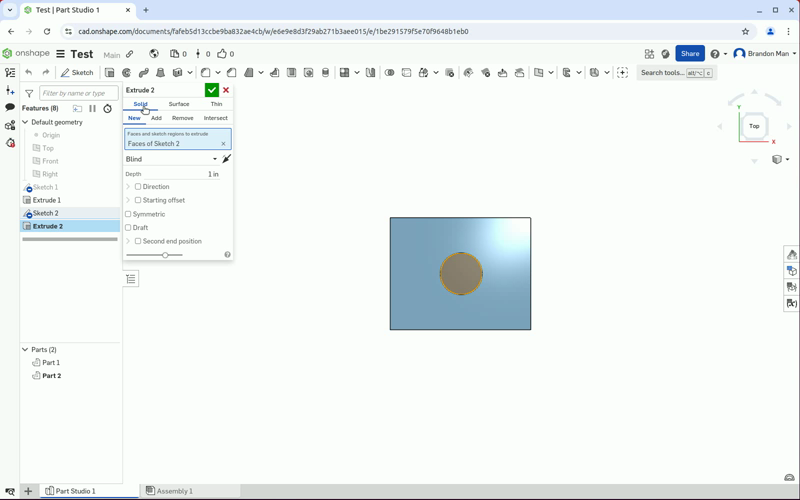
click(143, 106)
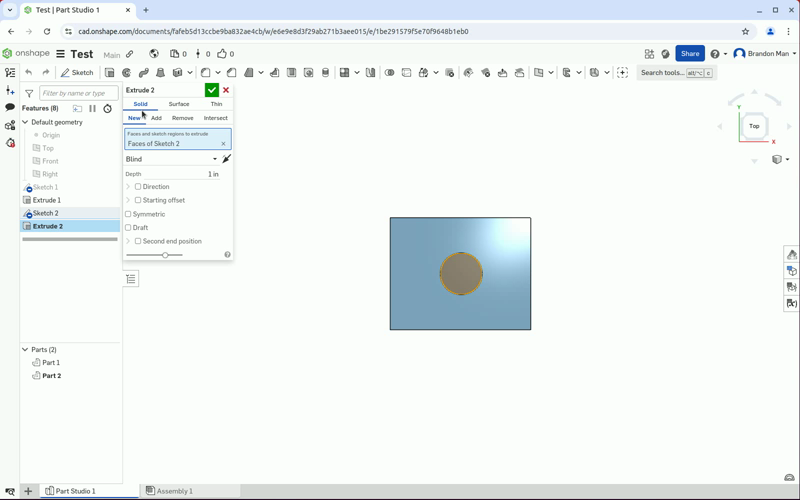
mouse_move(137, 120)
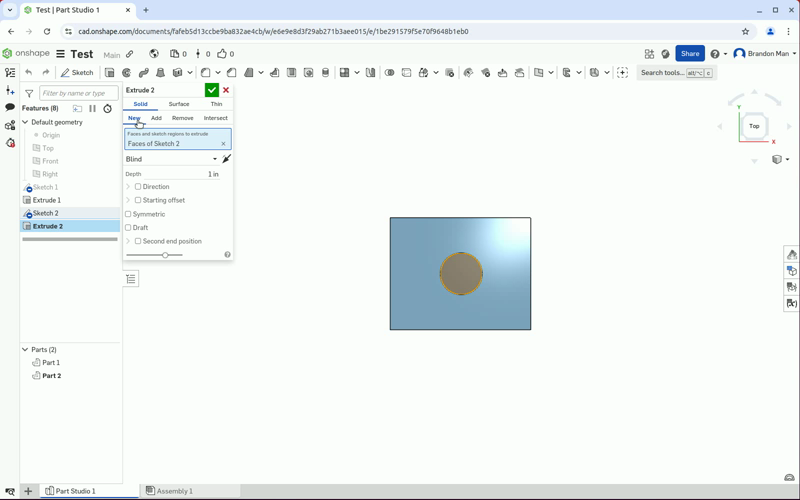
click(137, 120)
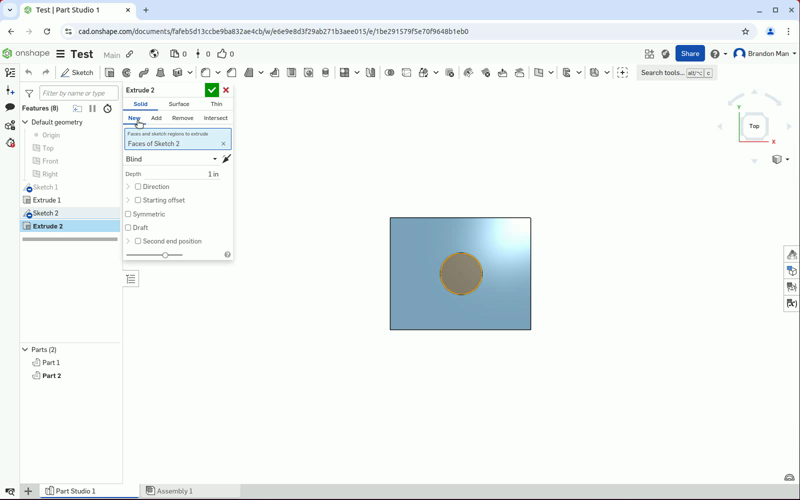
key(tab, 4)
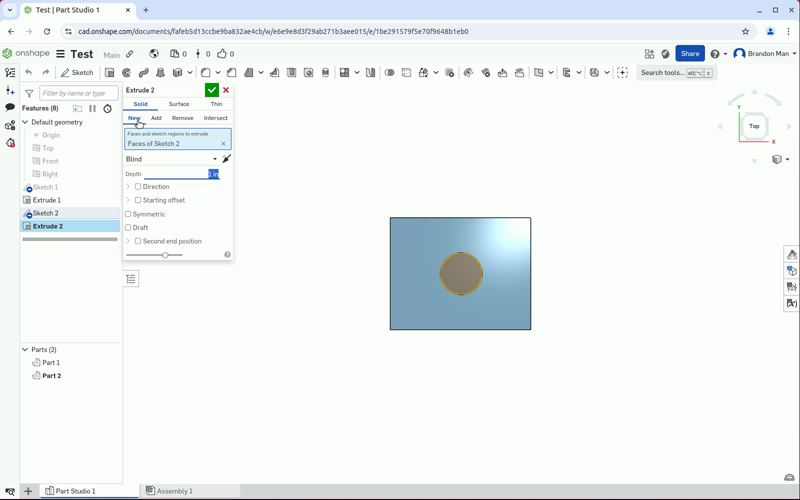
text(23.108)
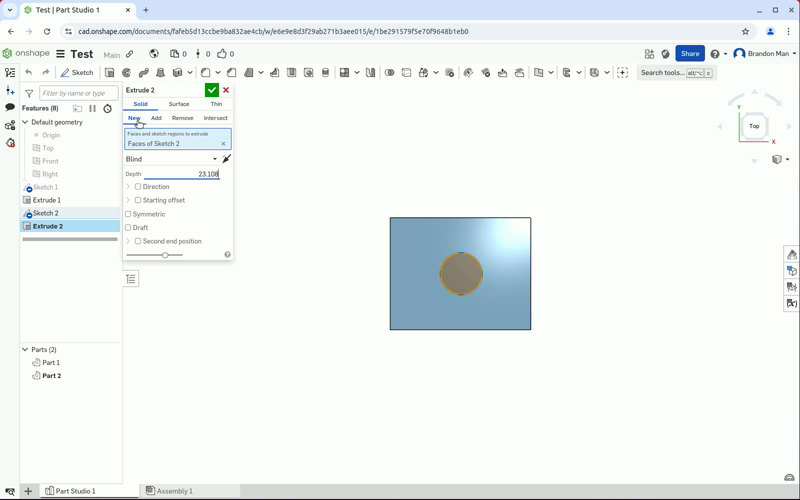
key(enter)
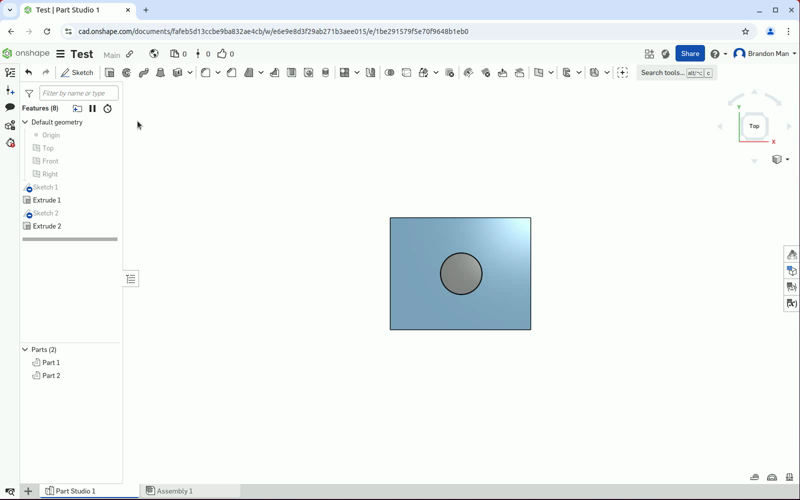
key(shift+h)
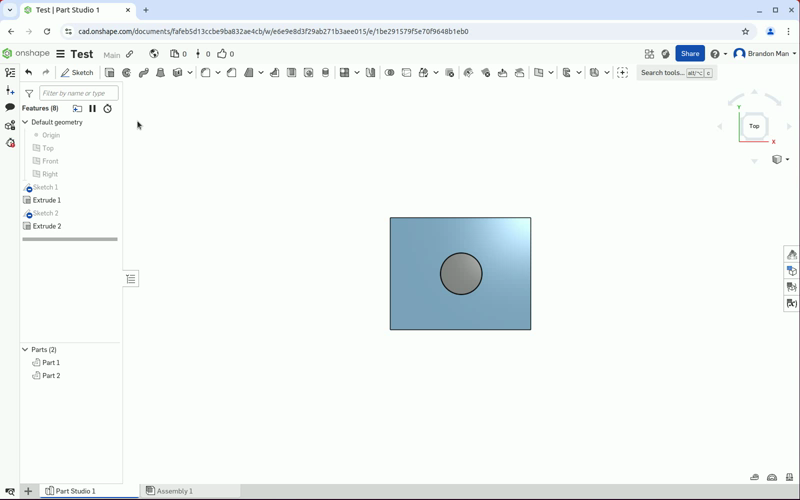
key(shift+h)
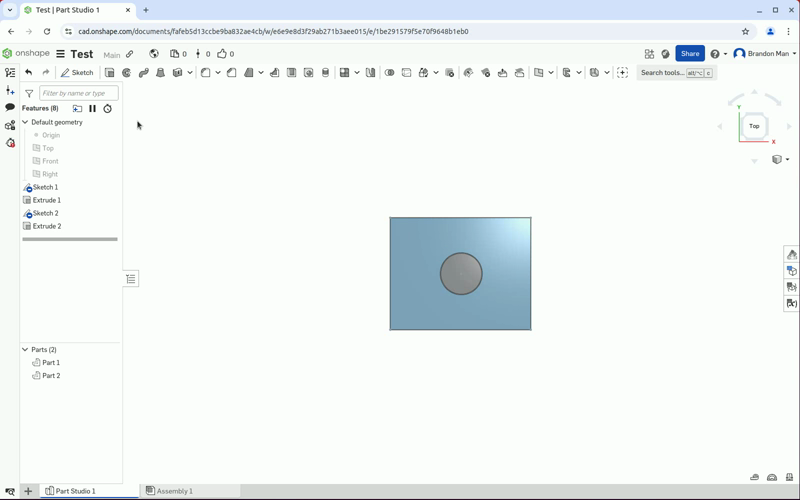
key(shift+7)
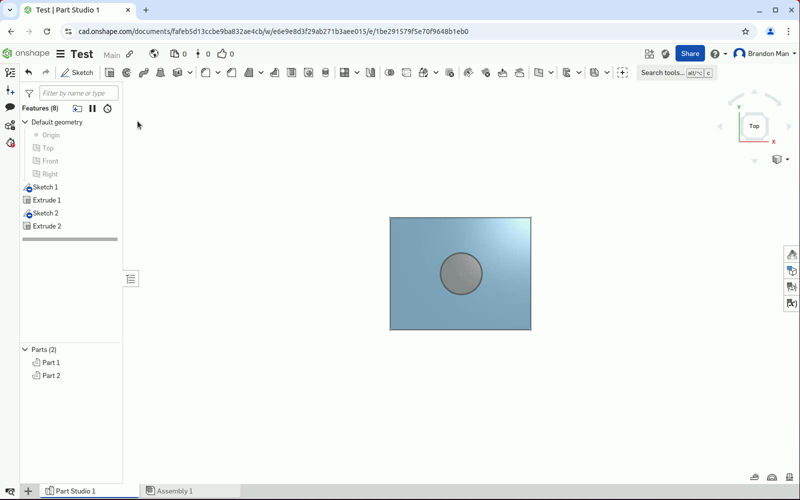
key(up, 3)
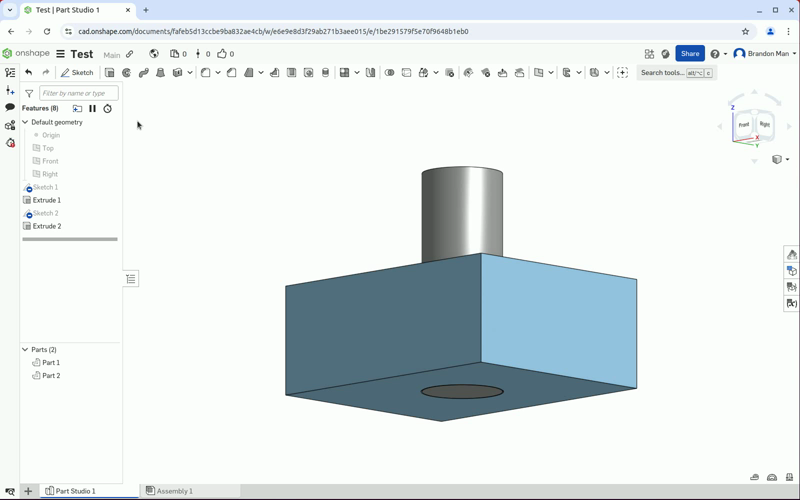
key(left, 3)
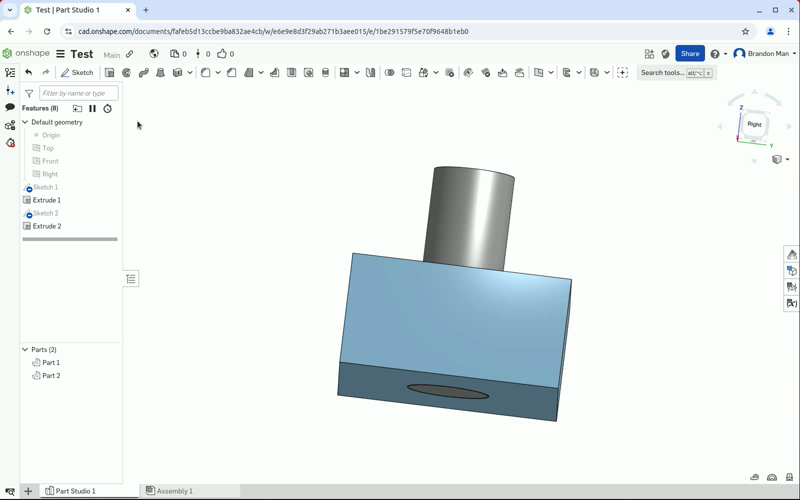
key(right, 3)
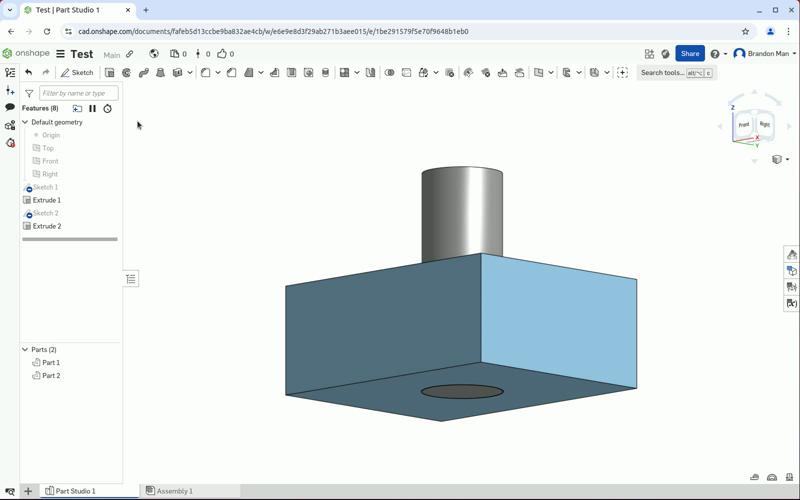
key(down, 3)
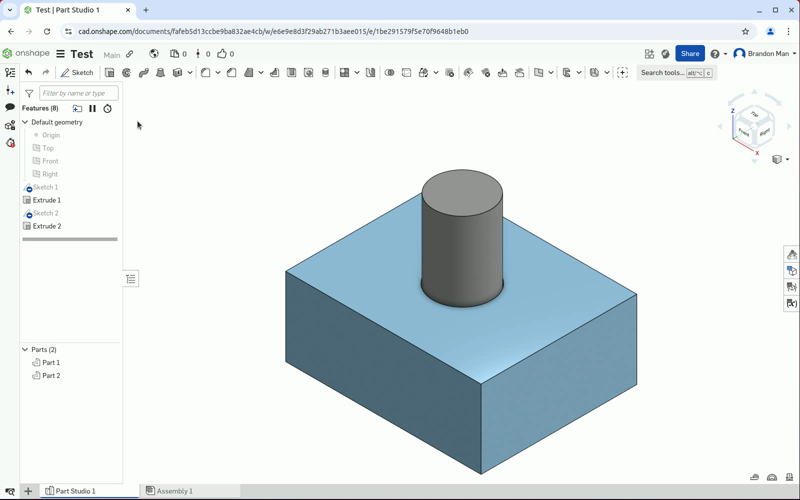
mouse_move(73, 189)
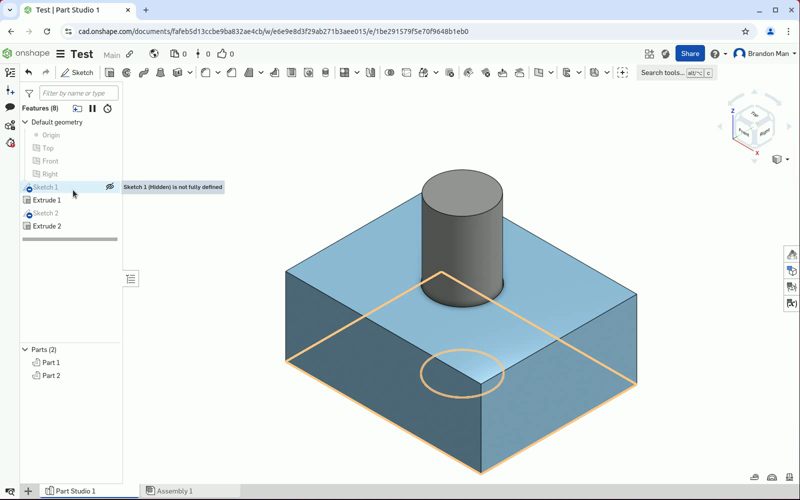
click(73, 189)